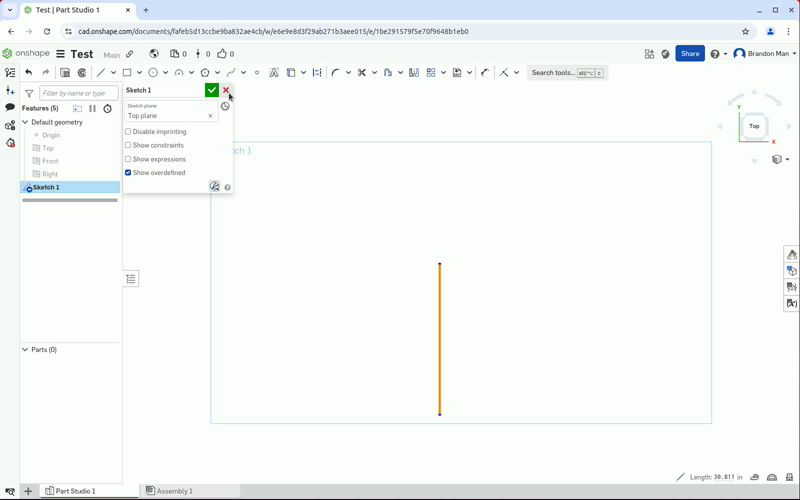
key(shift+h)
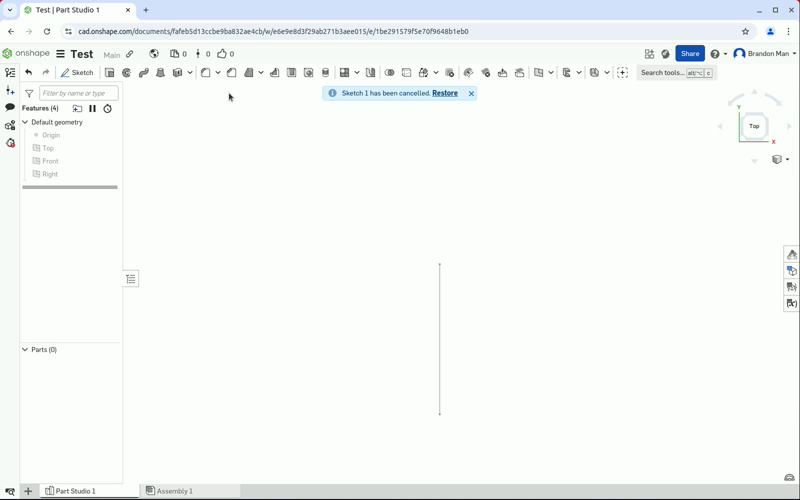
mouse_move(73, 352)
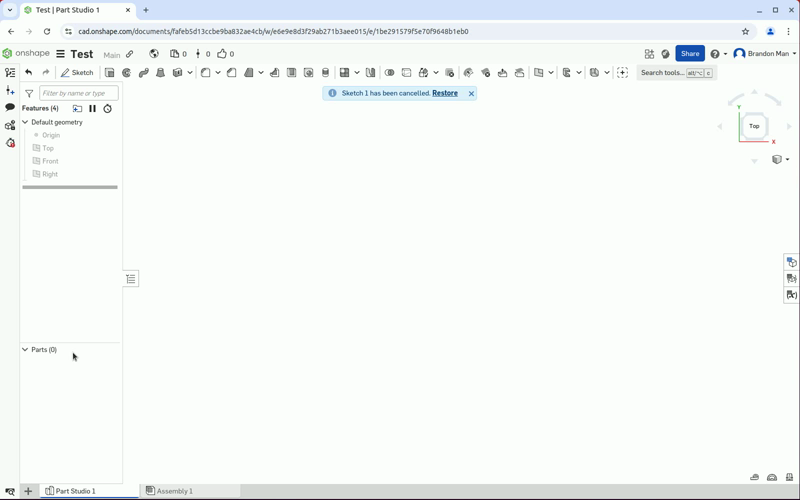
key(y)
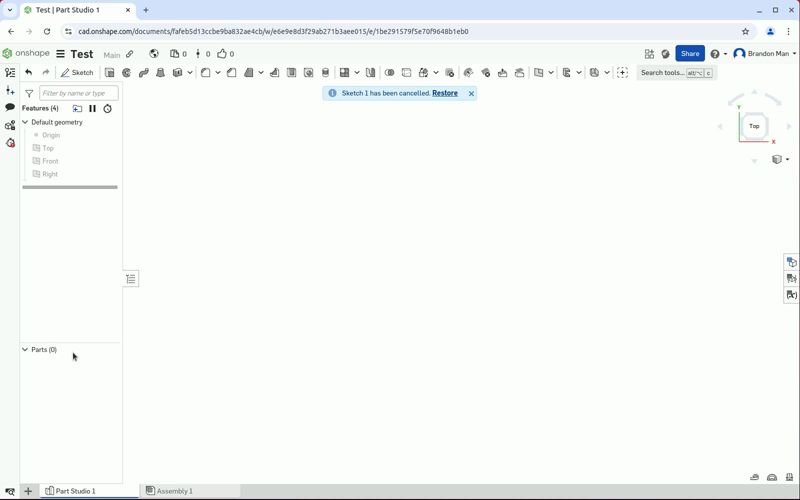
key(shift+p)
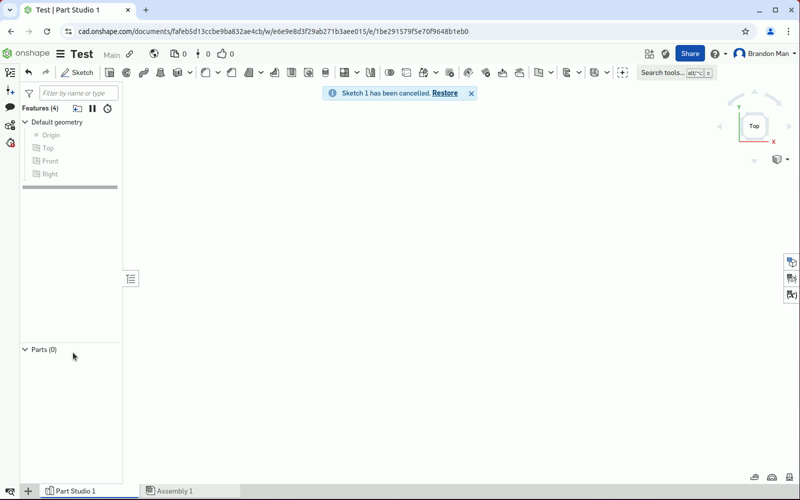
key(space)
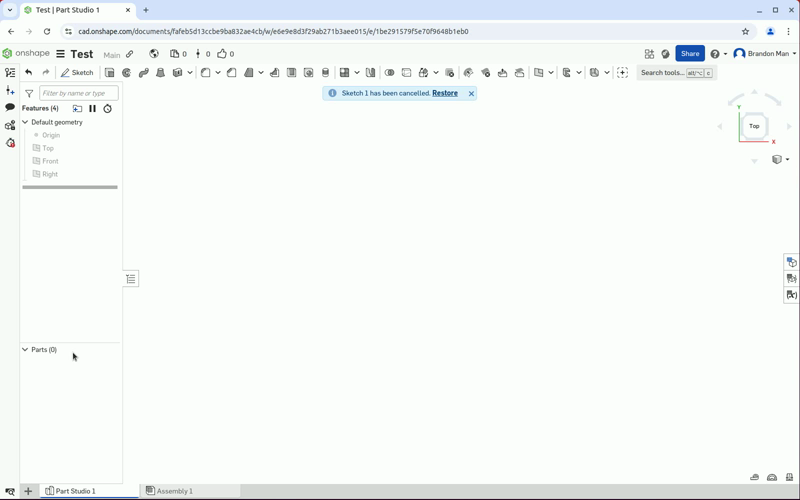
key_down(shift)
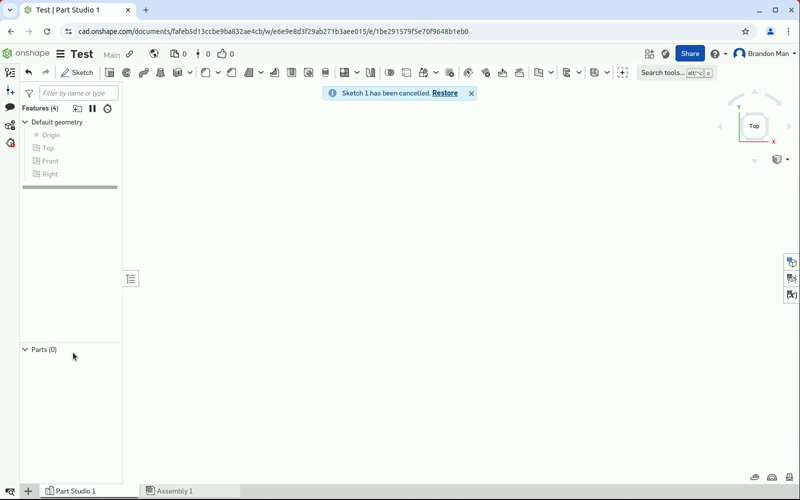
key(up)
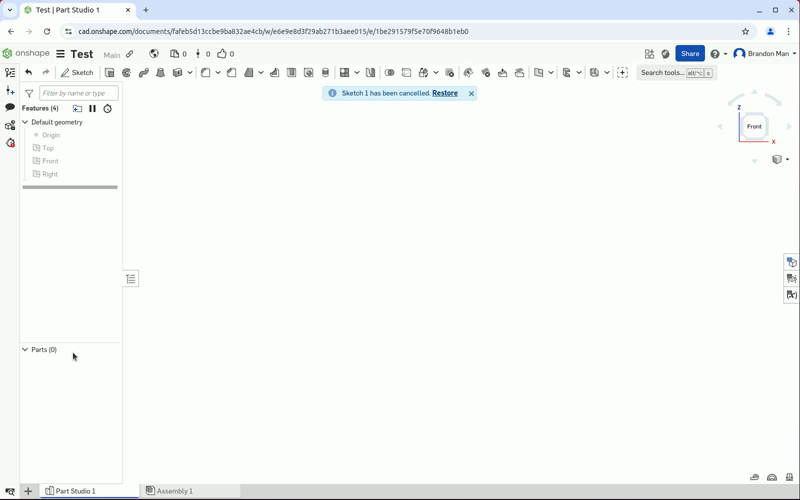
key_up(shift)
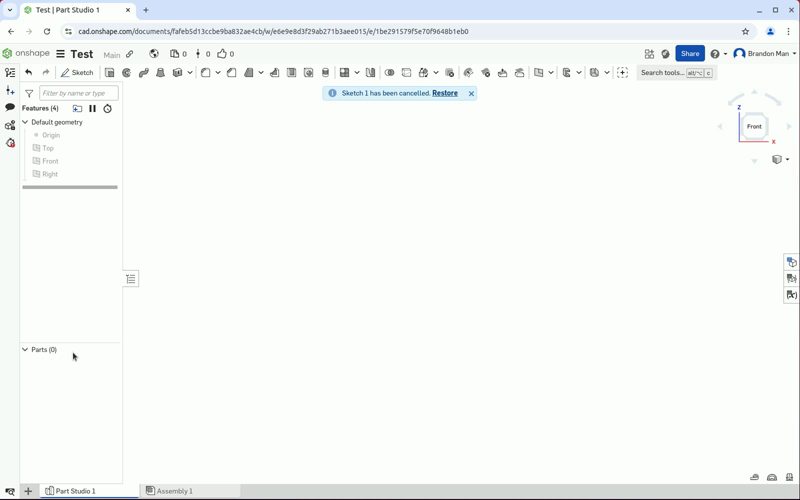
mouse_move(73, 352)
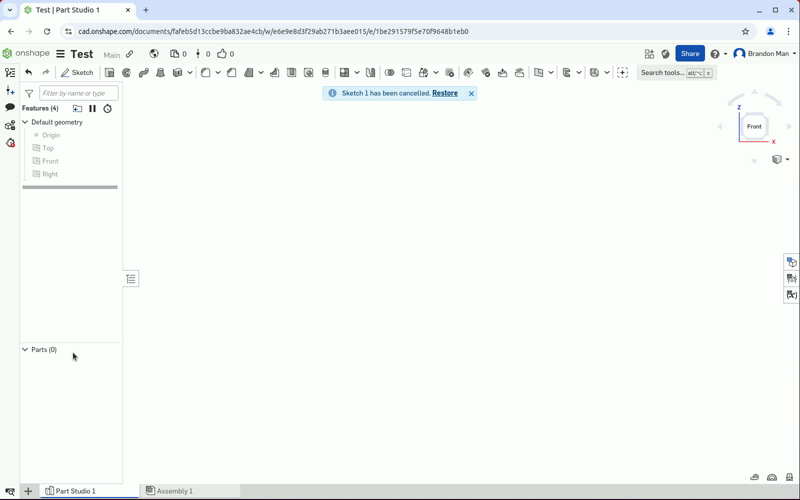
key(shift+y)
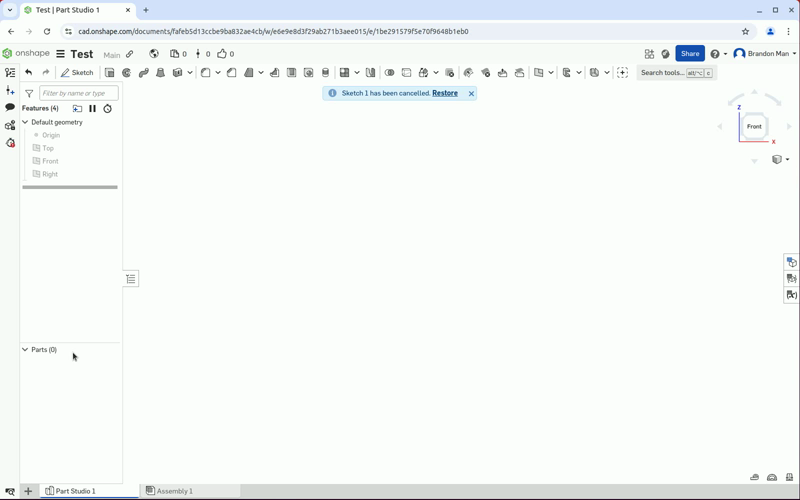
key(shift+s)
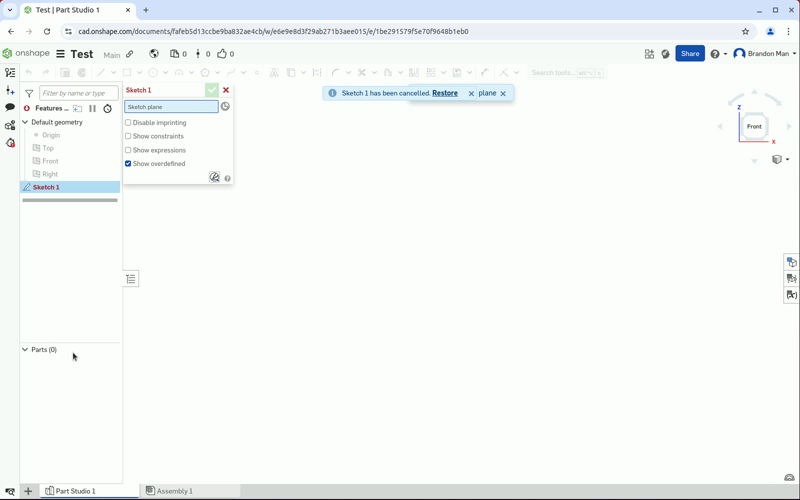
mouse_move(73, 163)
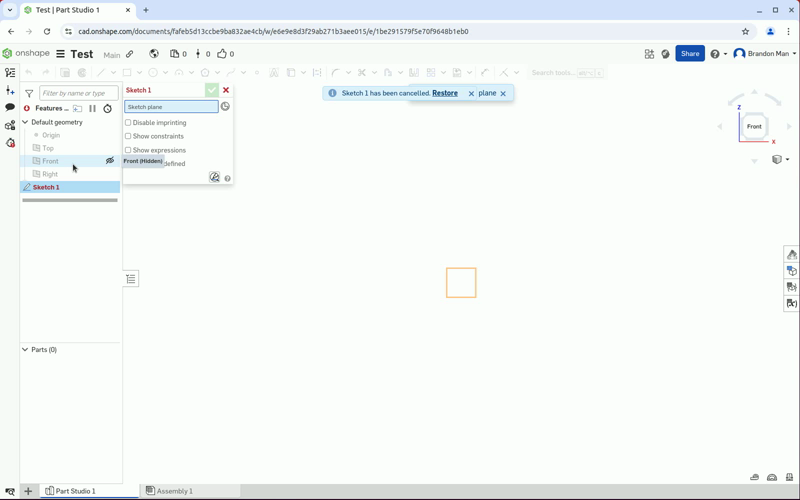
click(73, 163)
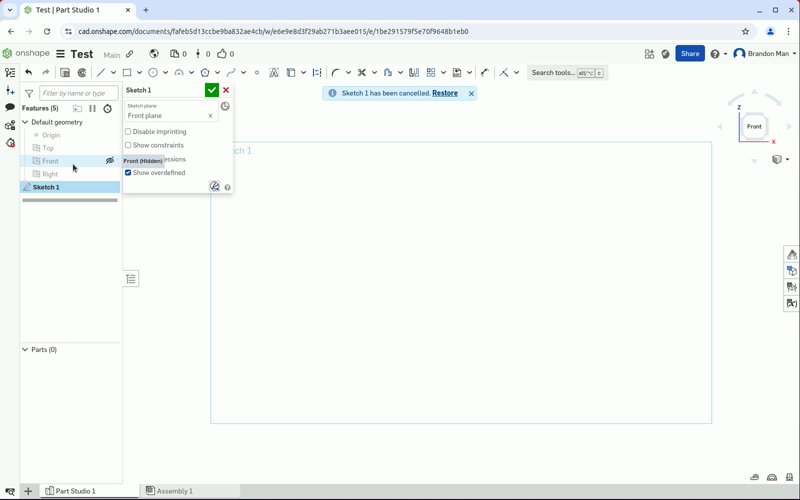
mouse_move(73, 352)
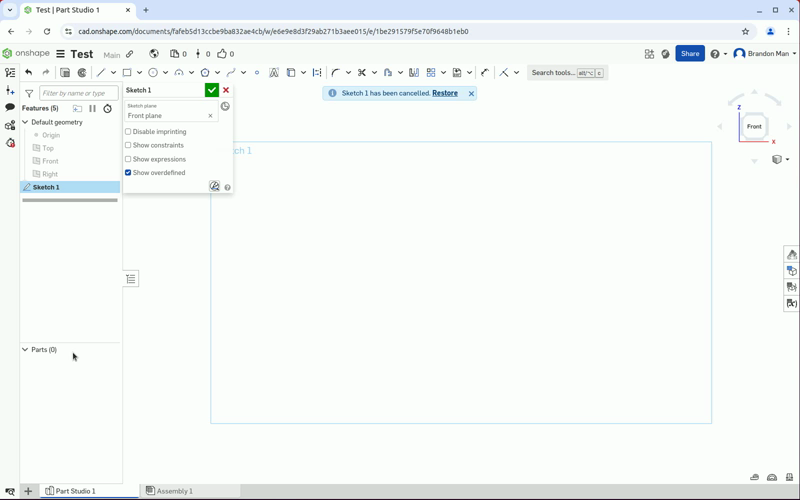
key(y)
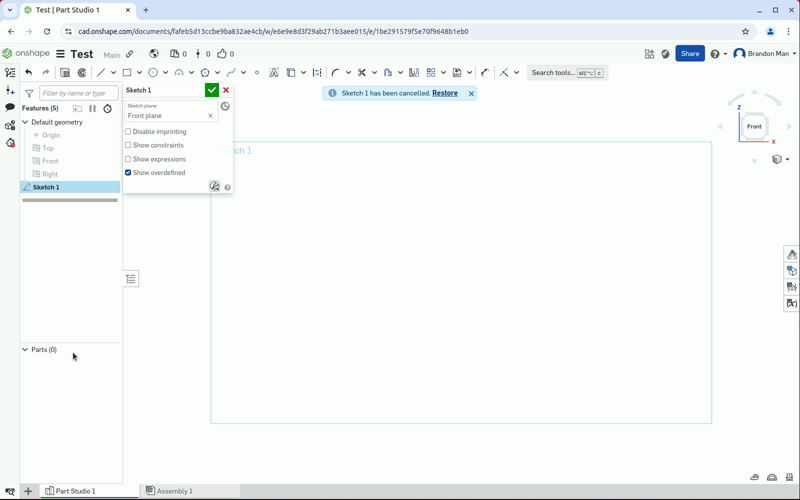
key(l)
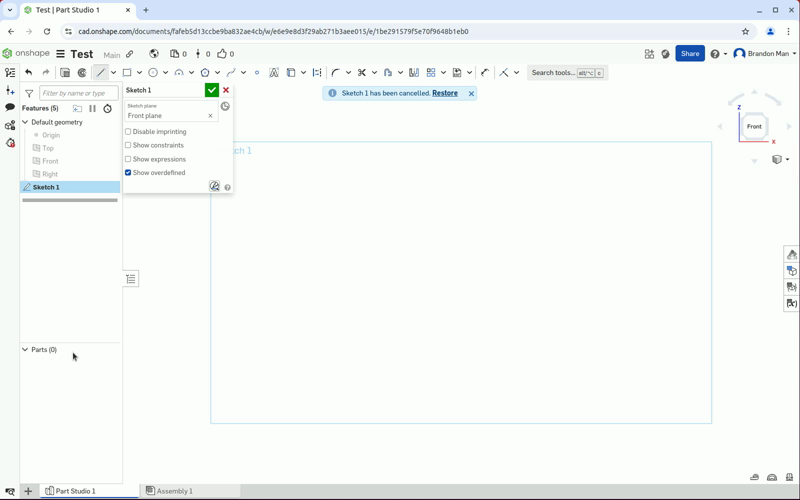
key_down(shift)
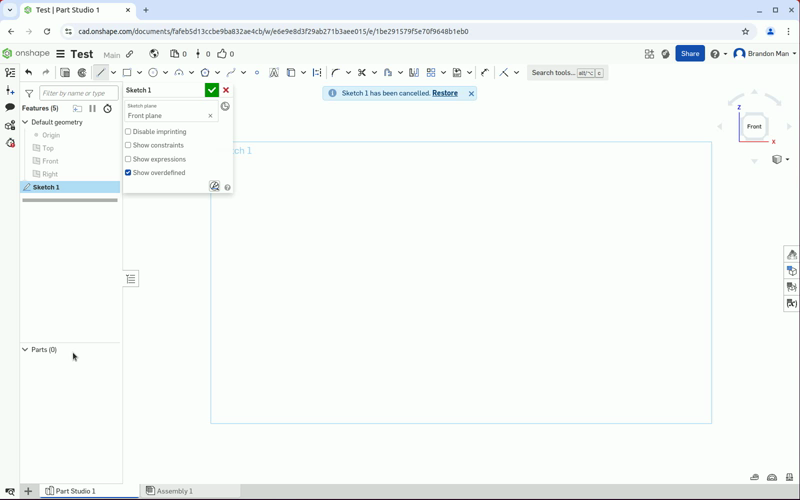
mouse_move(348, 282)
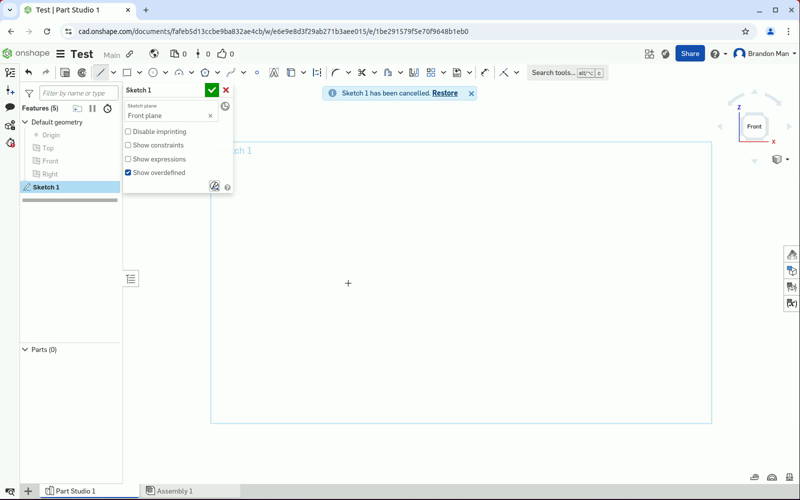
click(348, 282)
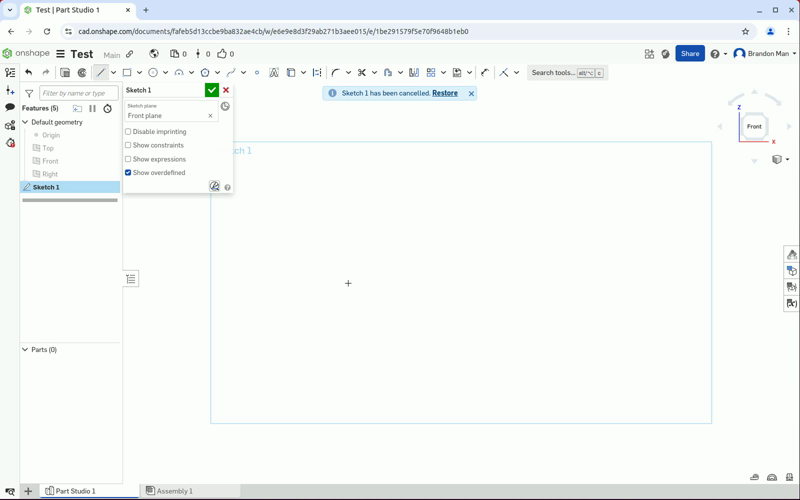
key_up(shift)
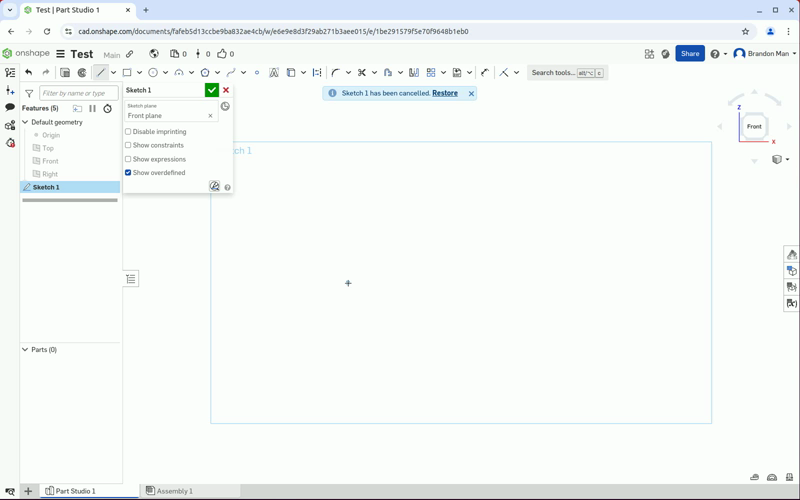
key_down(shift)
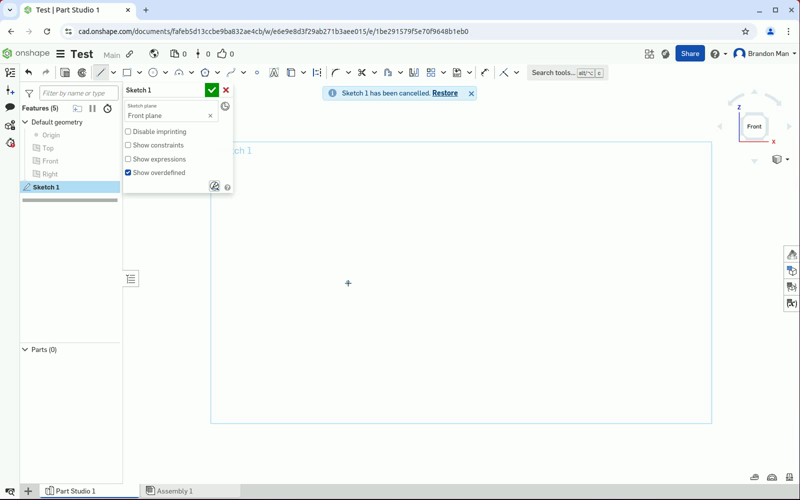
mouse_move(460, 282)
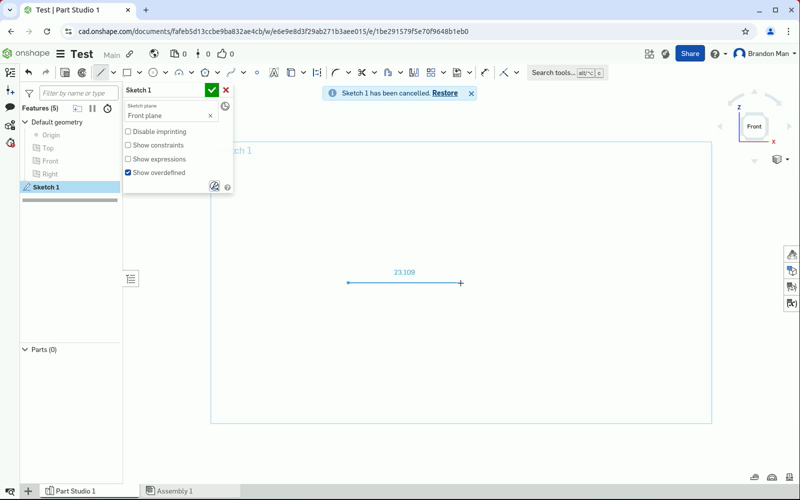
click(460, 282)
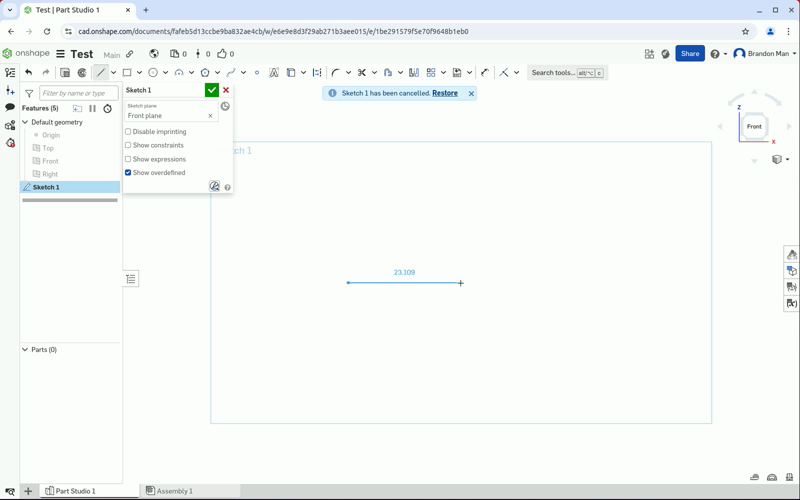
key_up(shift)
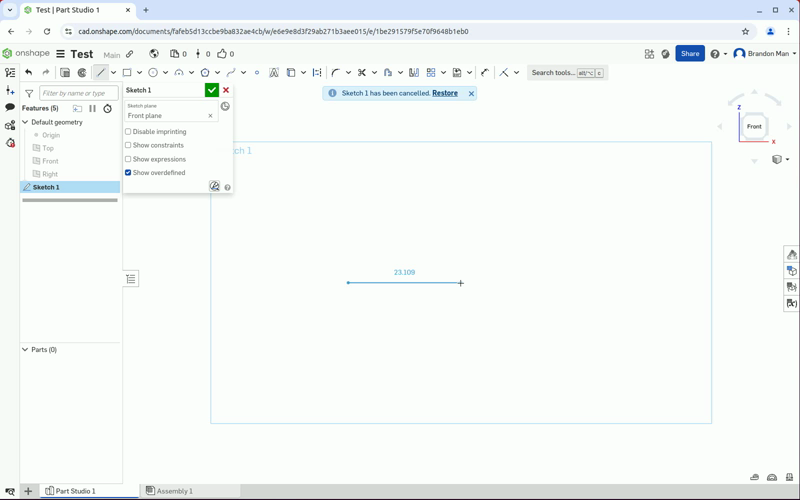
key_down(shift)
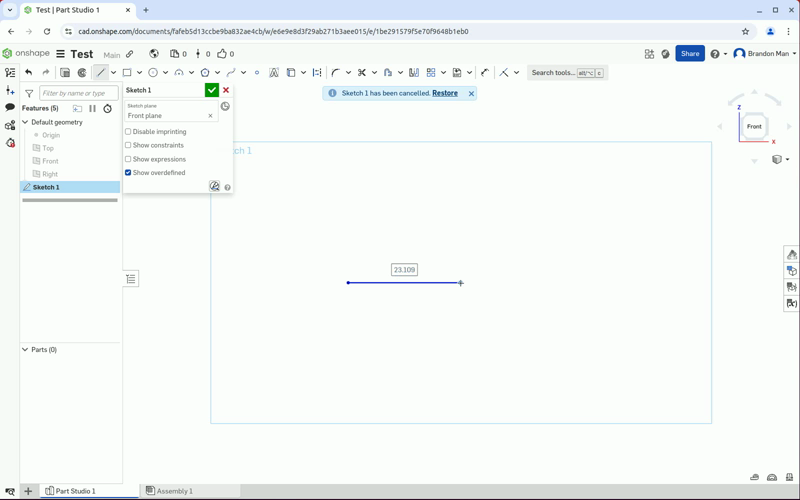
mouse_move(460, 170)
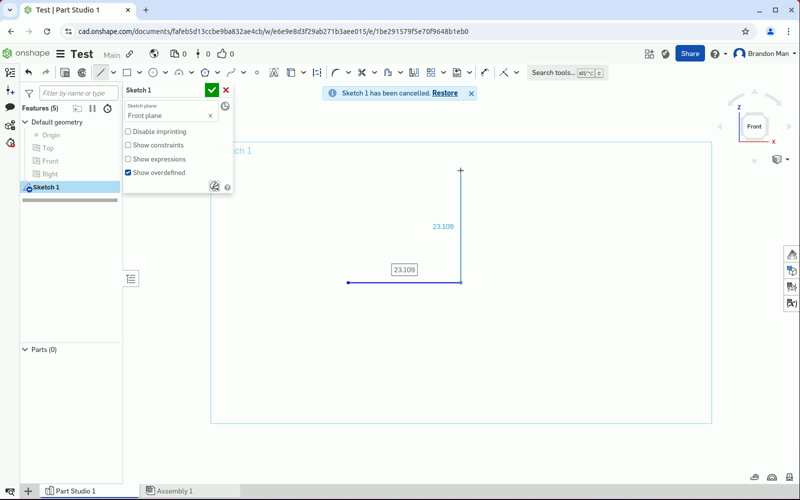
click(460, 170)
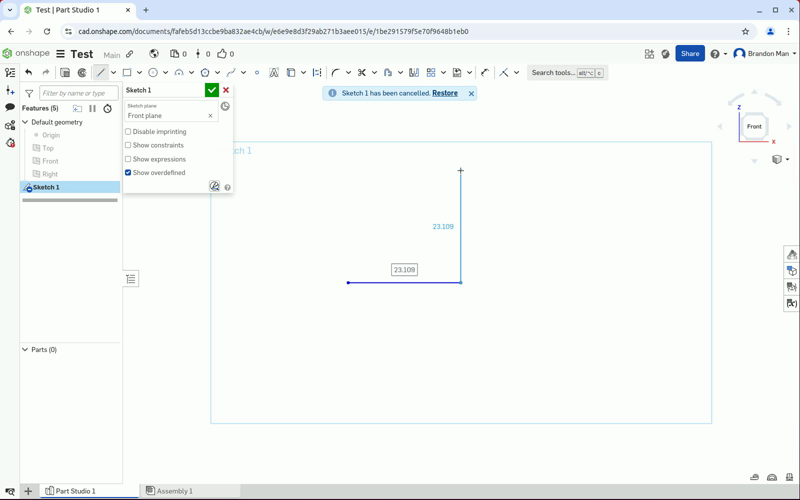
key_up(shift)
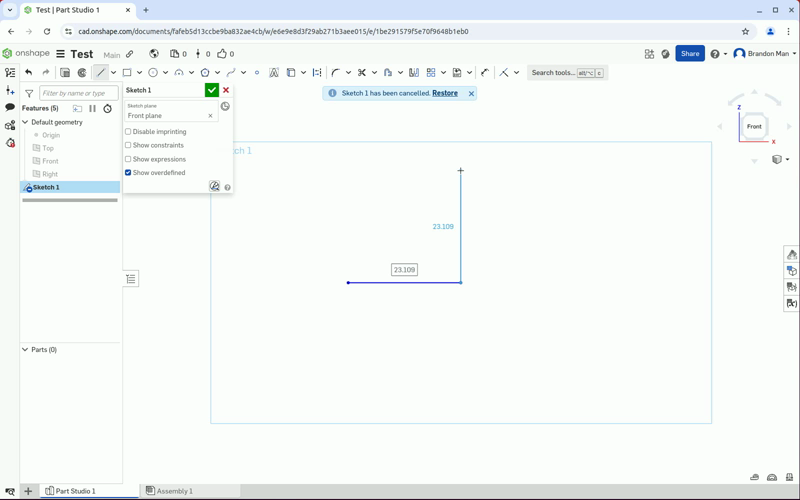
key_down(shift)
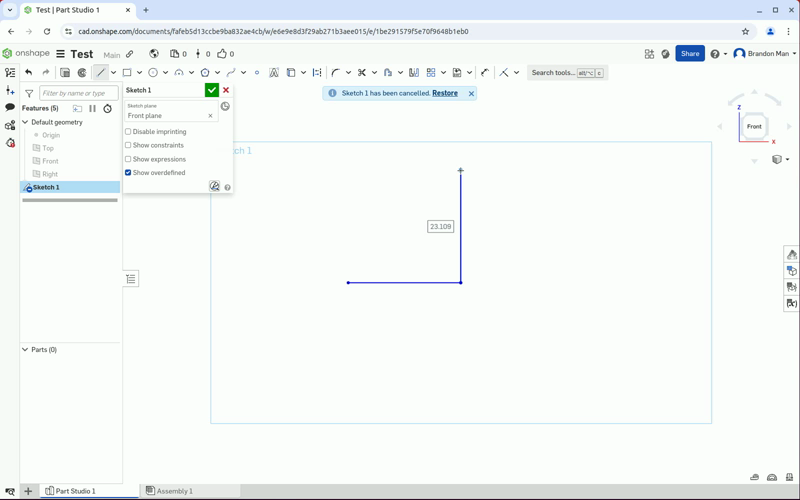
mouse_move(348, 170)
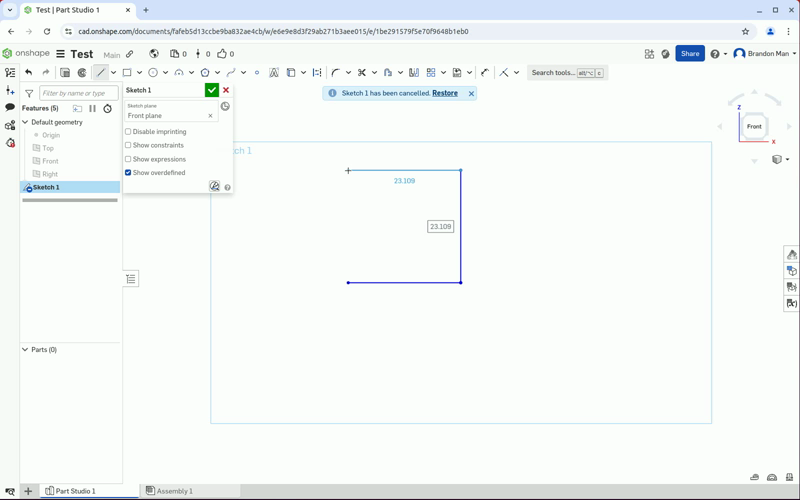
click(348, 170)
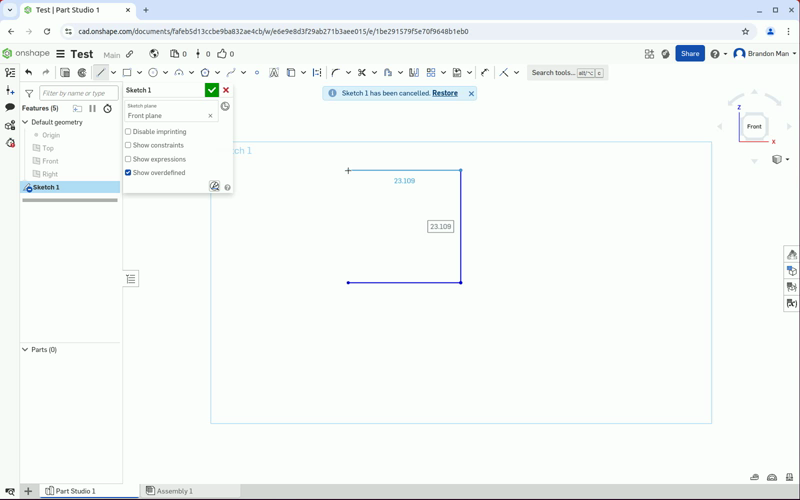
key_up(shift)
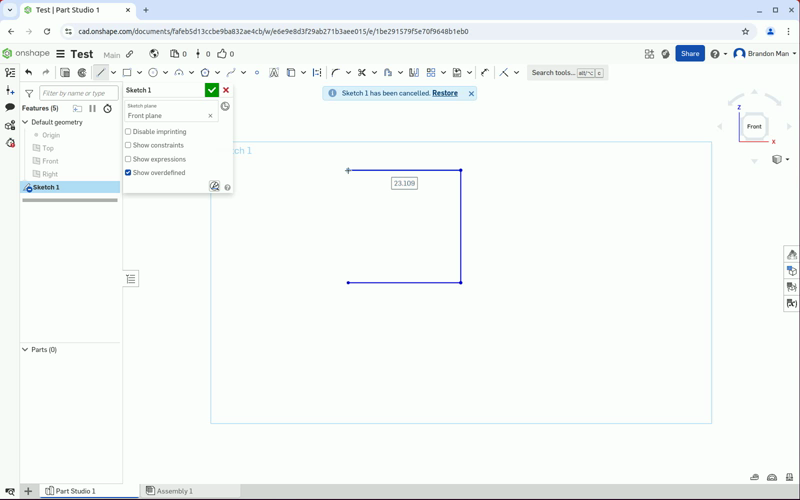
key_down(shift)
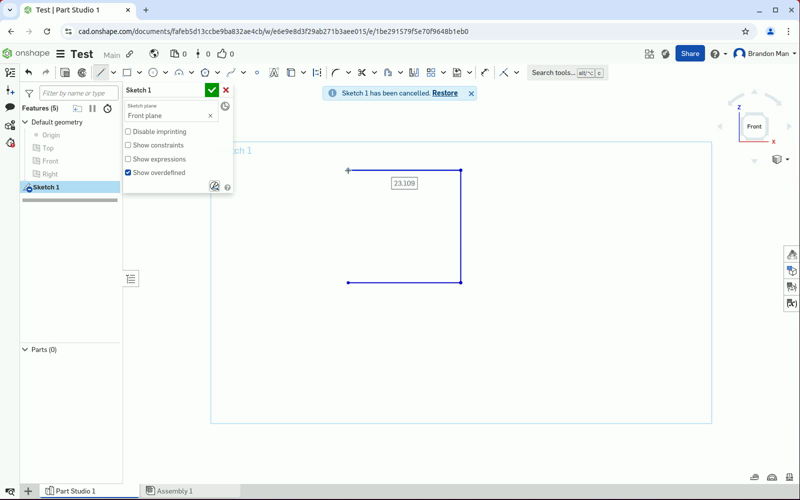
mouse_move(348, 282)
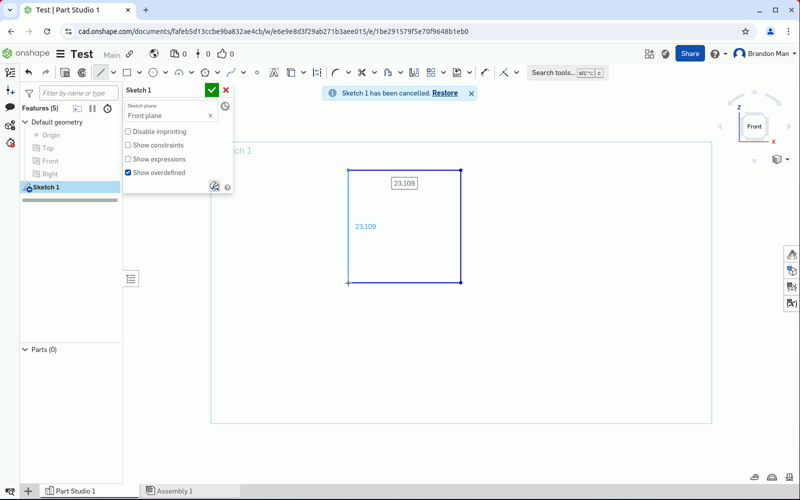
key_up(shift)
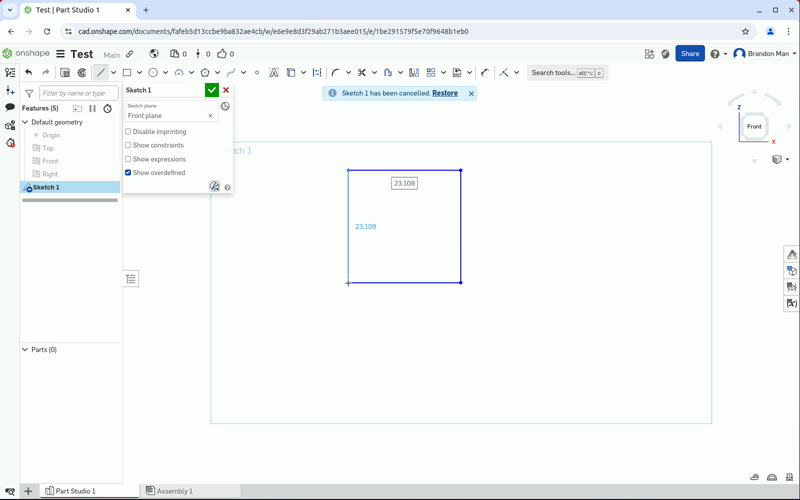
click(348, 282)
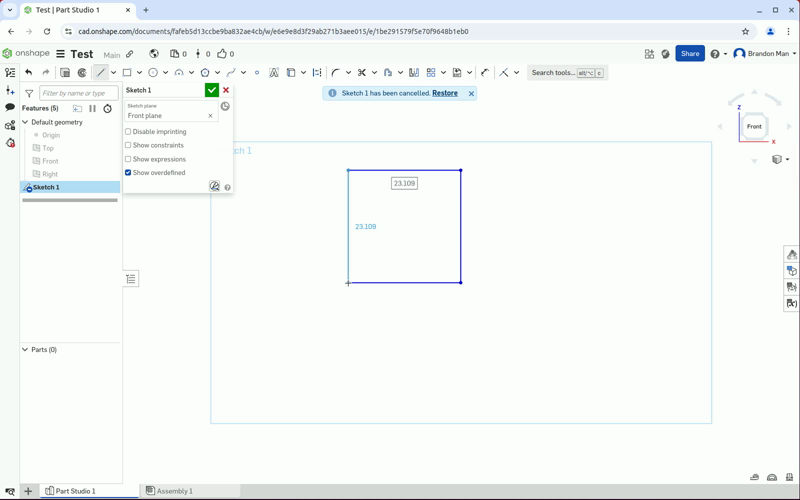
key(esc)
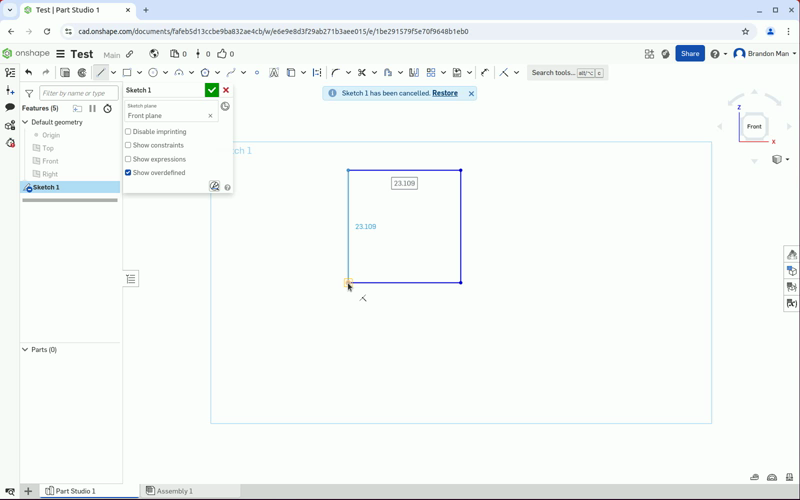
mouse_move(370, 236)
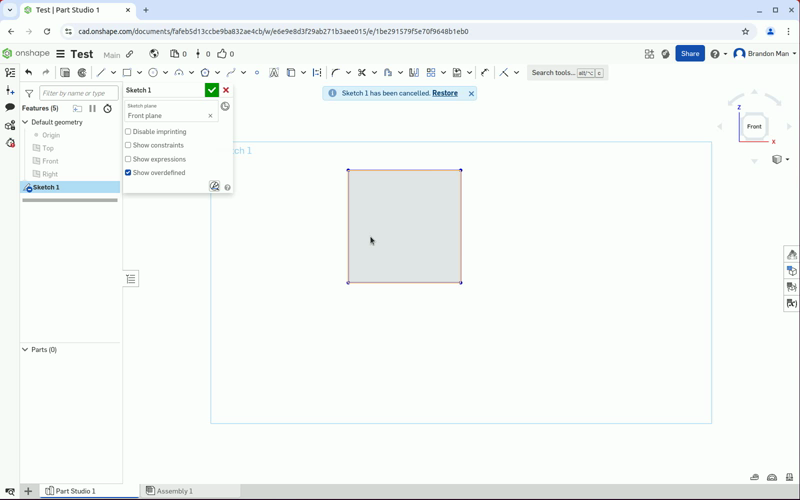
click(370, 236)
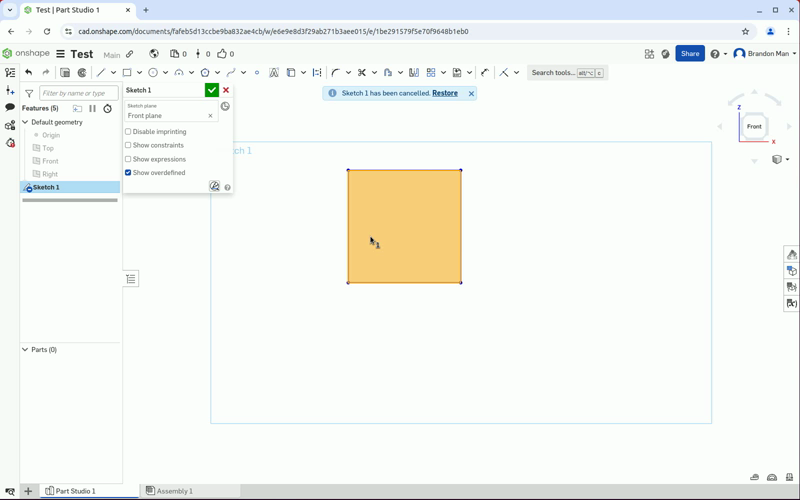
mouse_move(73, 352)
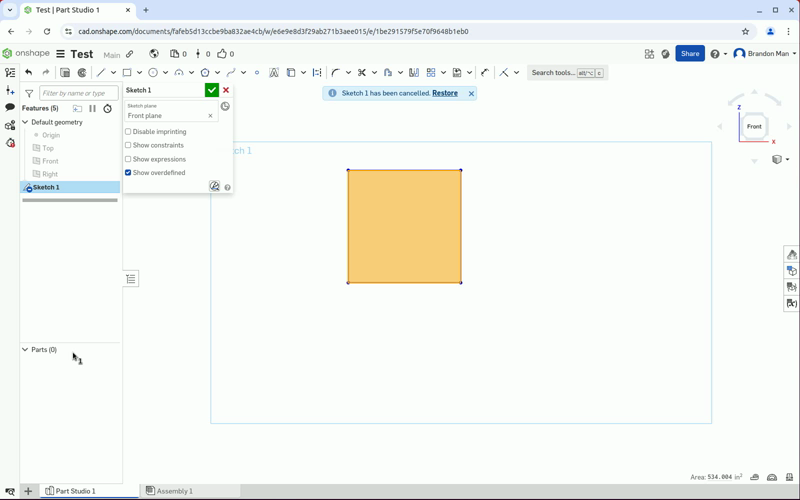
key(shift+y)
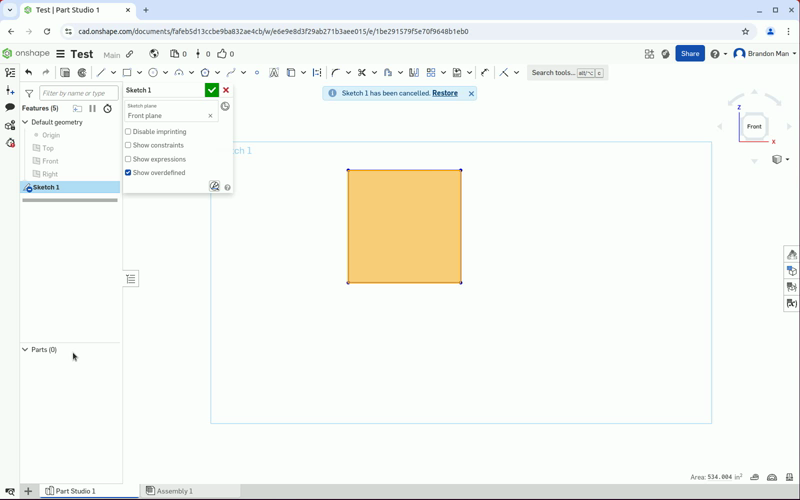
key(shift+e)
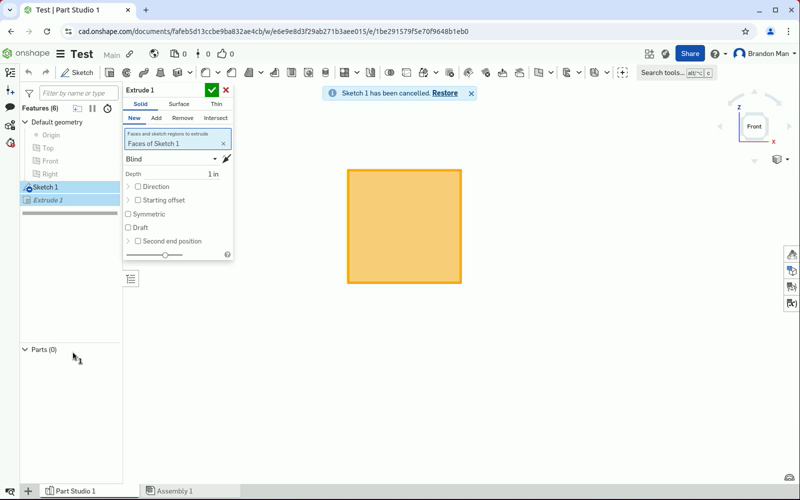
mouse_move(143, 106)
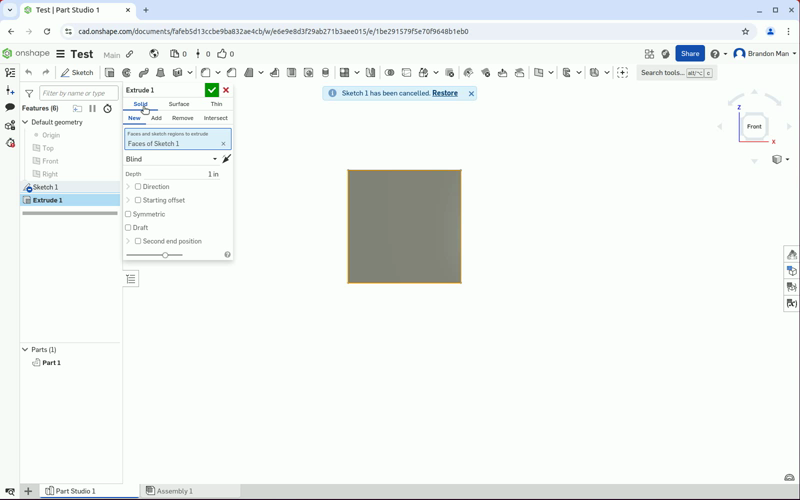
click(143, 106)
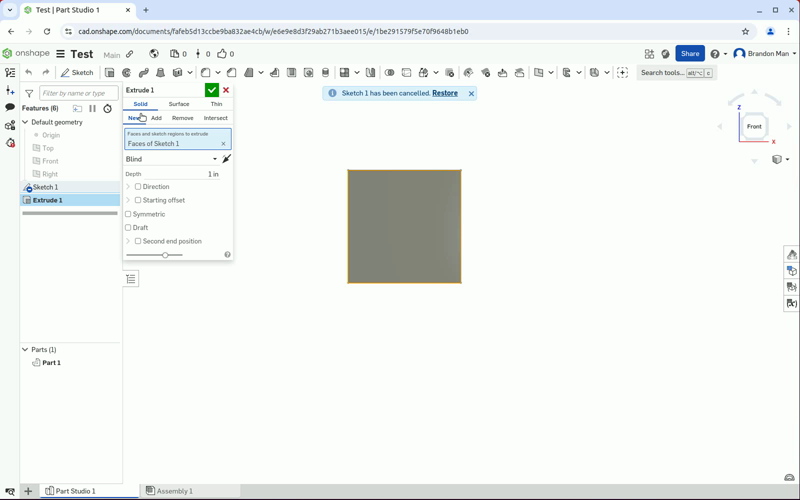
mouse_move(137, 120)
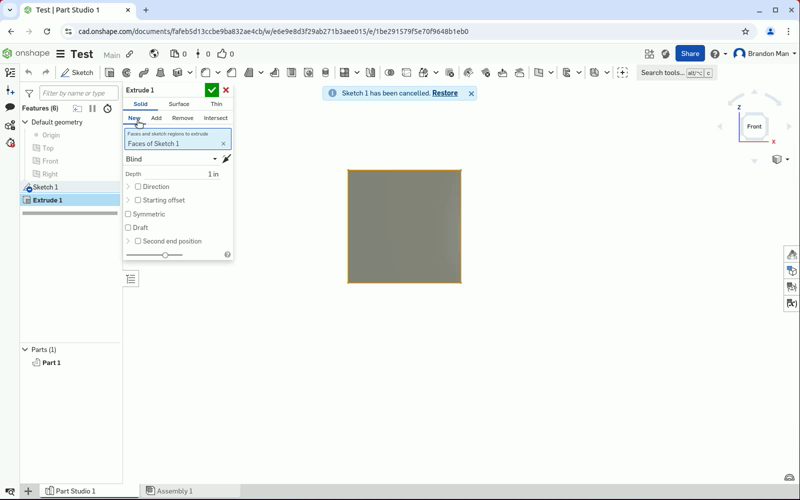
click(137, 120)
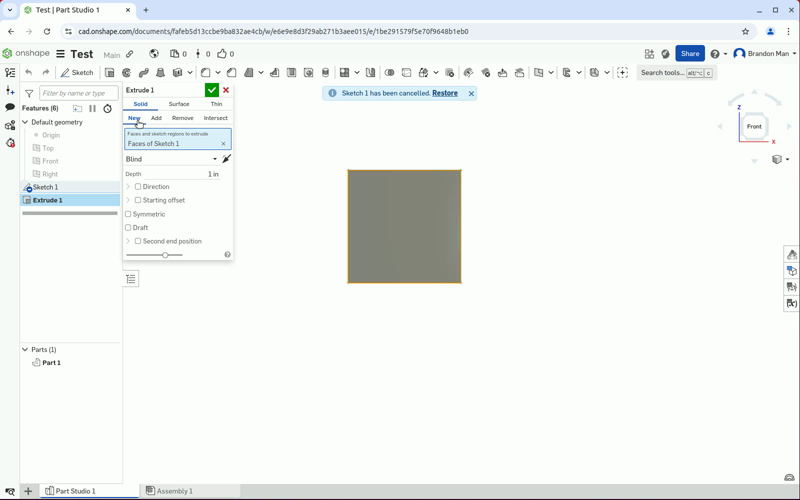
key(tab, 4)
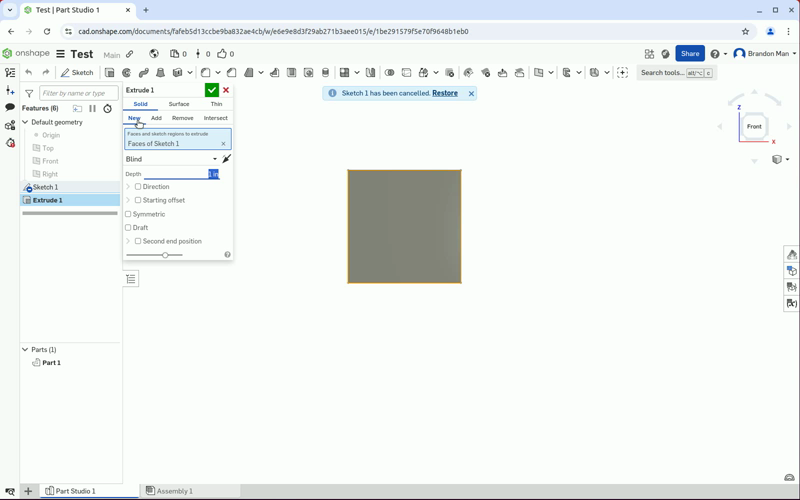
text(1.926)
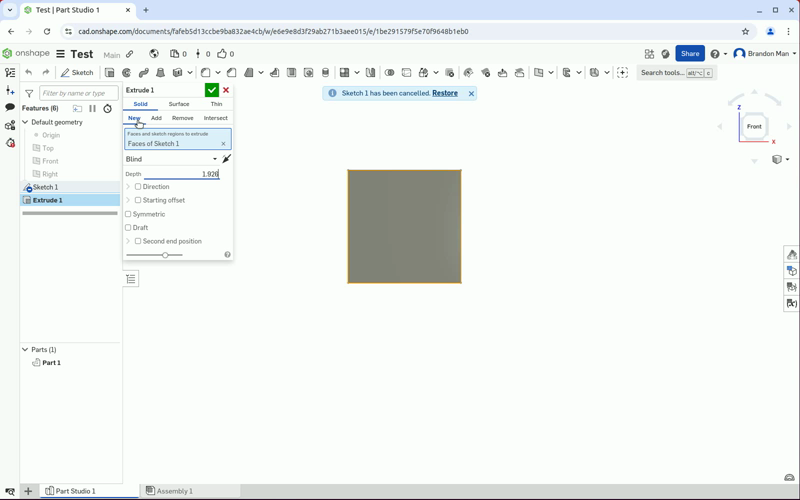
key(enter)
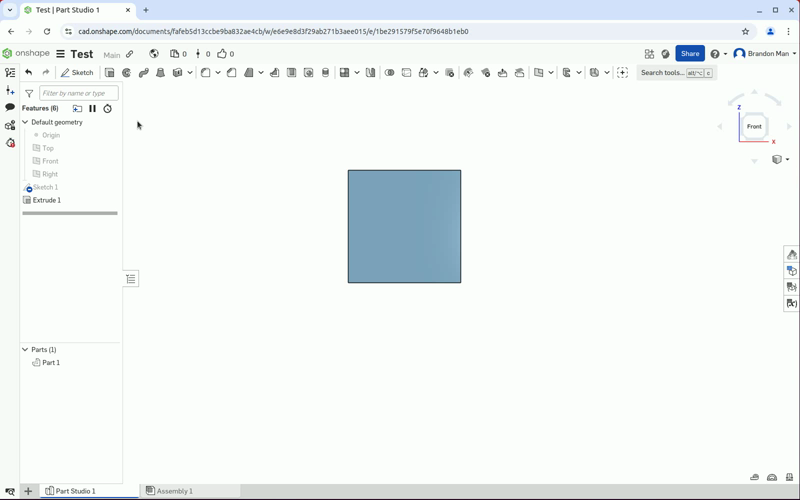
key(shift+h)
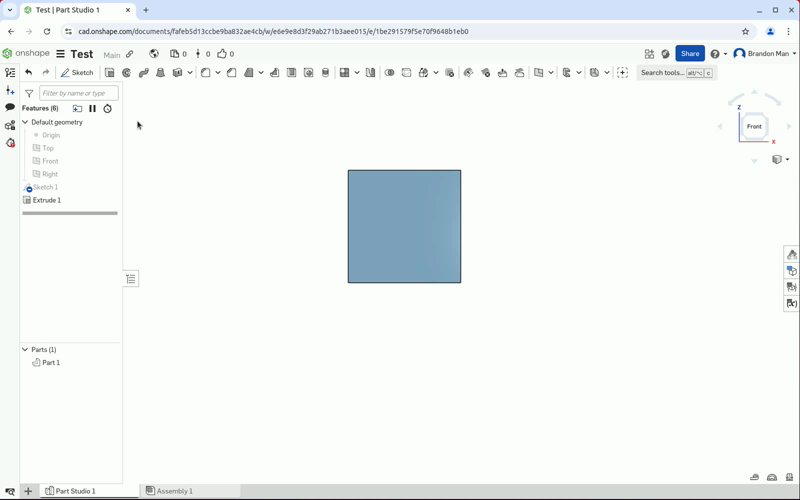
key(shift+h)
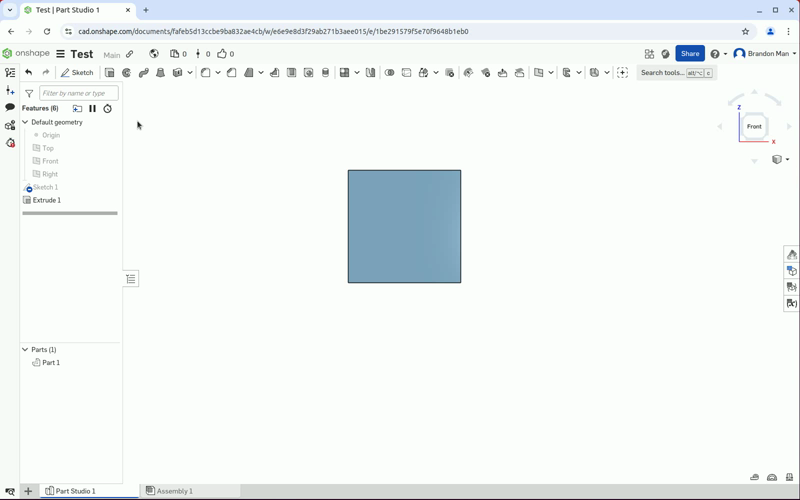
mouse_move(73, 189)
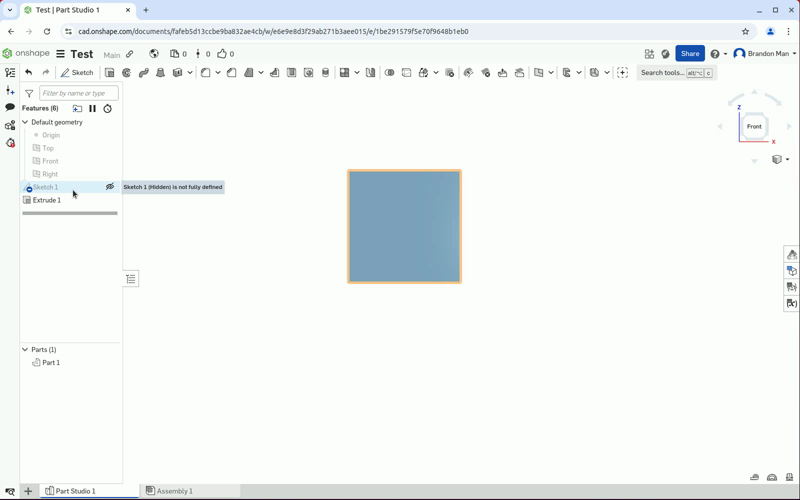
click(73, 189)
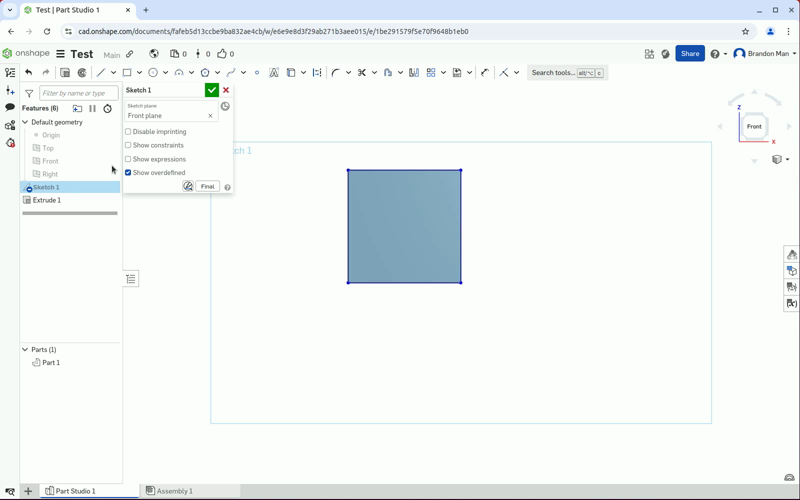
mouse_move(229, 92)
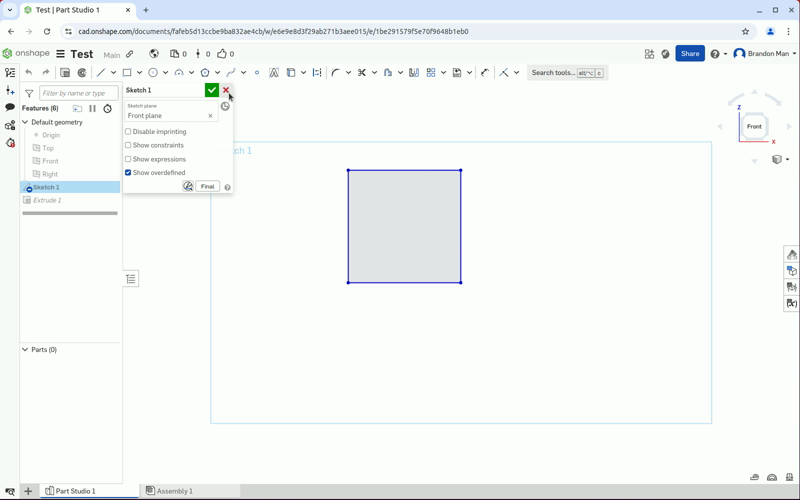
click(229, 92)
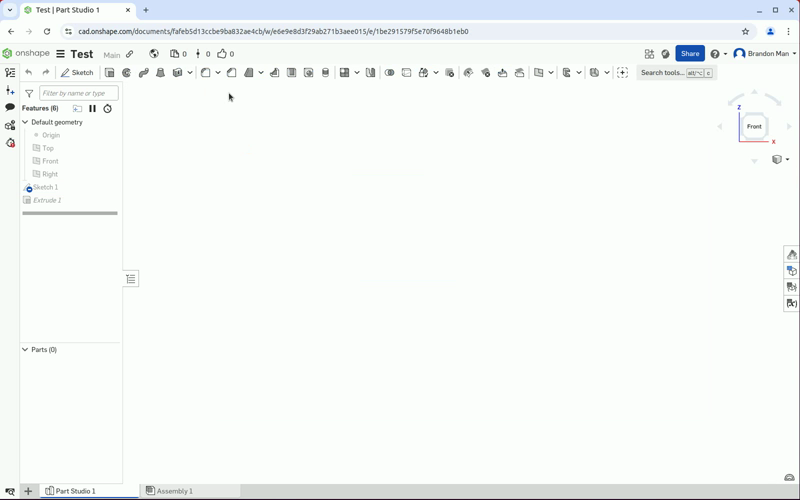
mouse_move(541, 75)
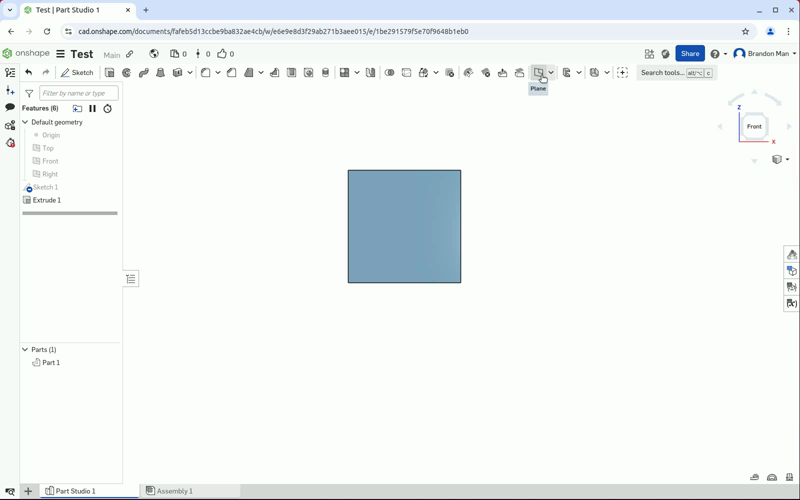
click(541, 75)
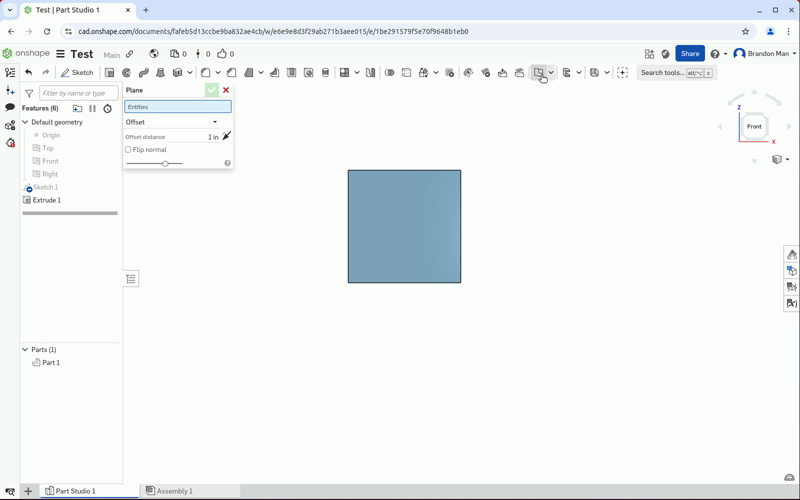
mouse_move(73, 163)
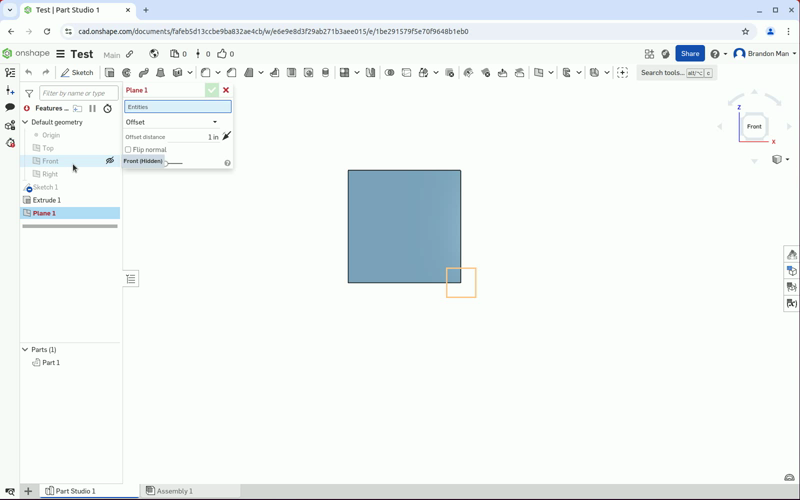
click(73, 163)
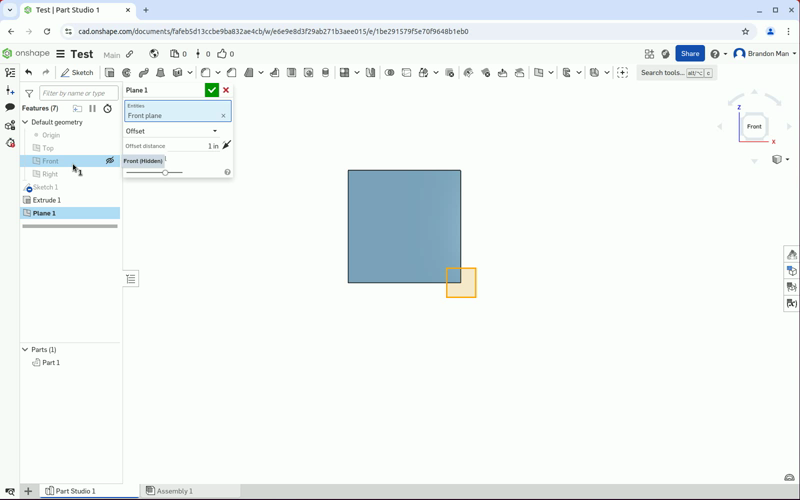
key(tab, 2)
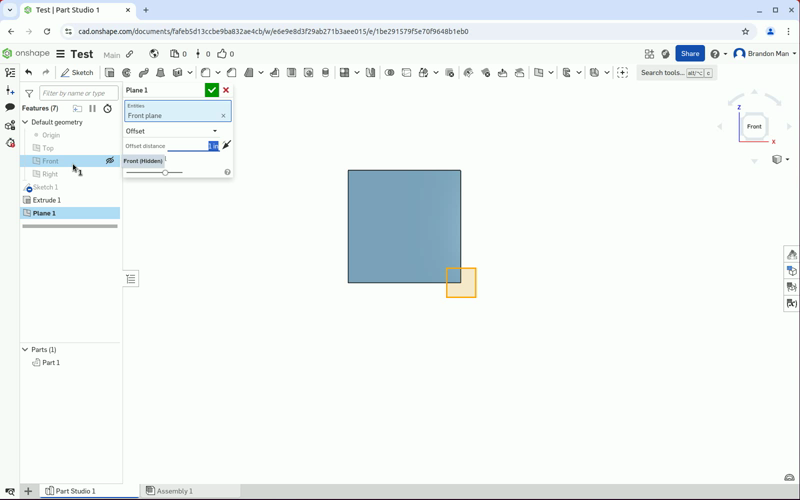
text(1.91)
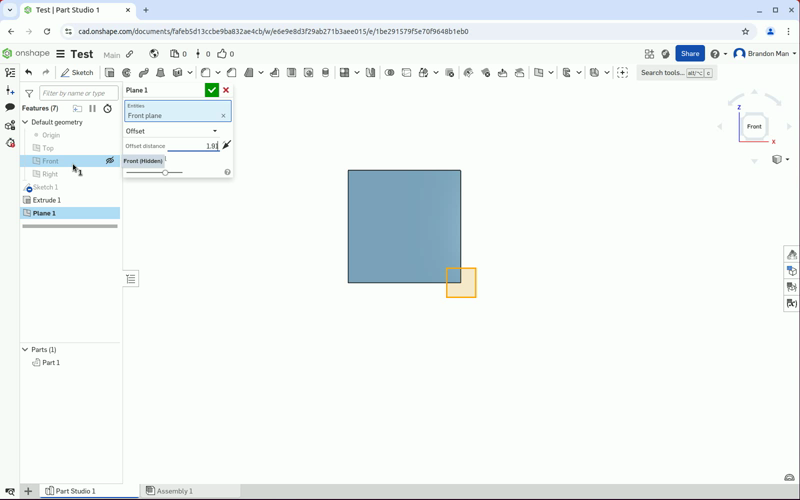
key(enter, 2)
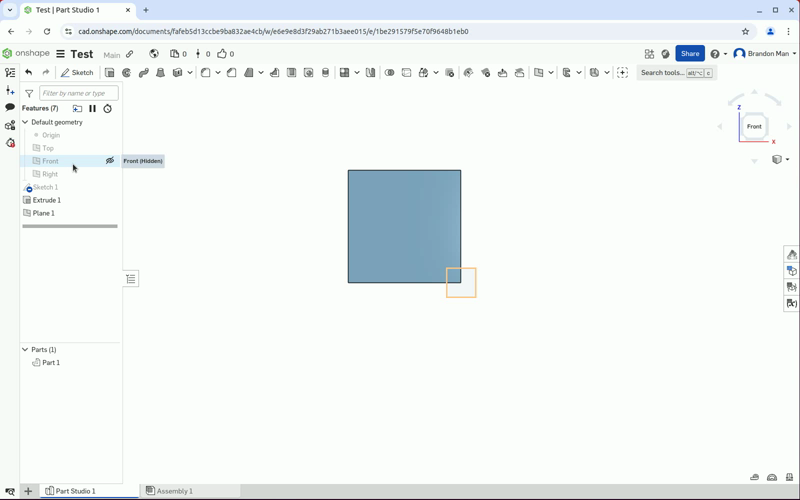
key(shift+s)
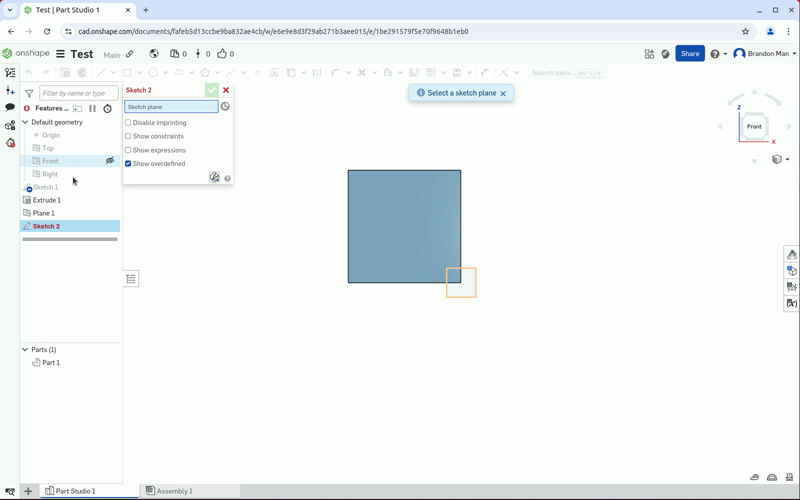
mouse_move(73, 215)
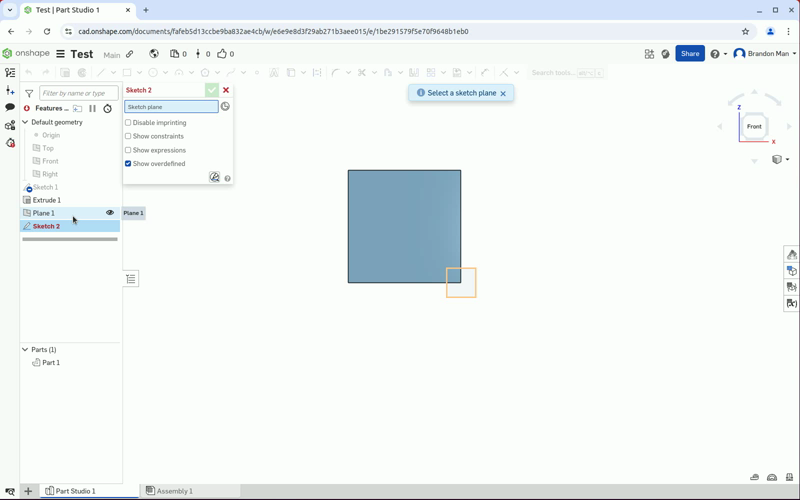
click(73, 215)
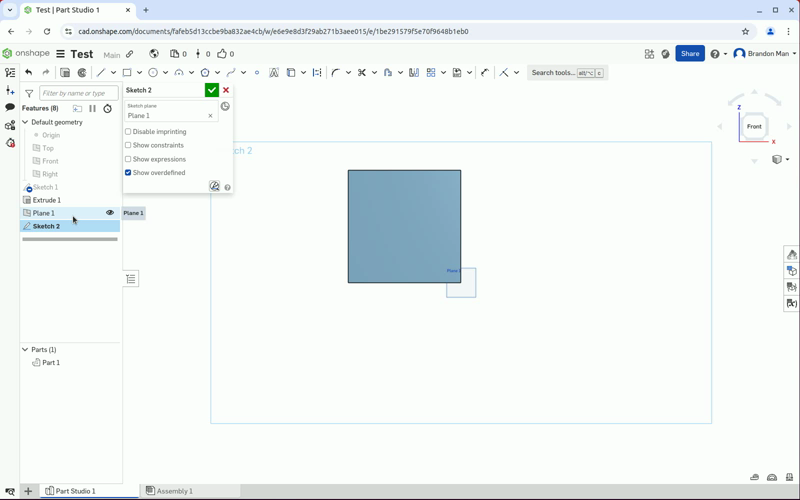
mouse_move(73, 352)
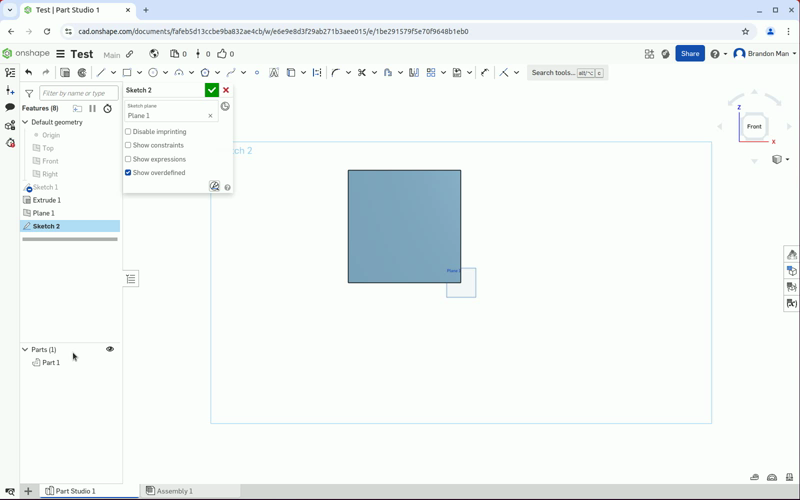
key(y)
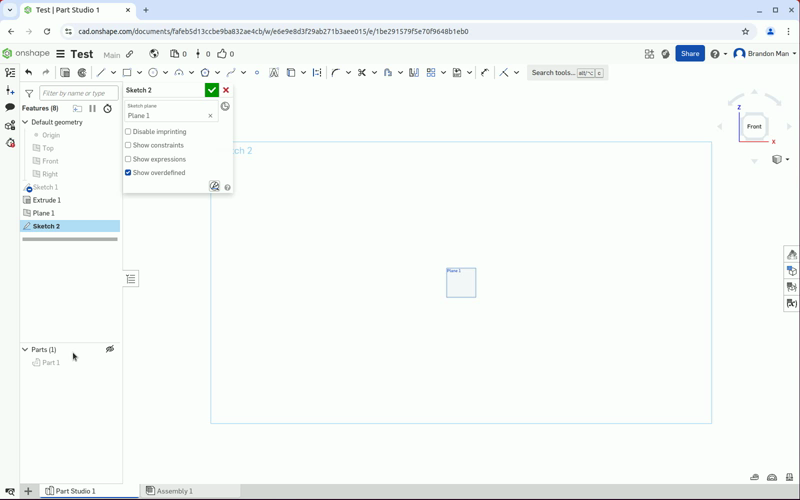
key(c)
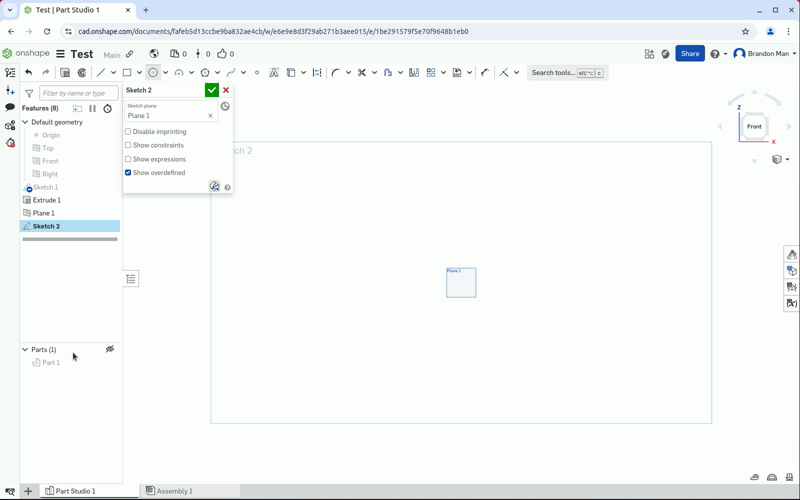
key_down(shift)
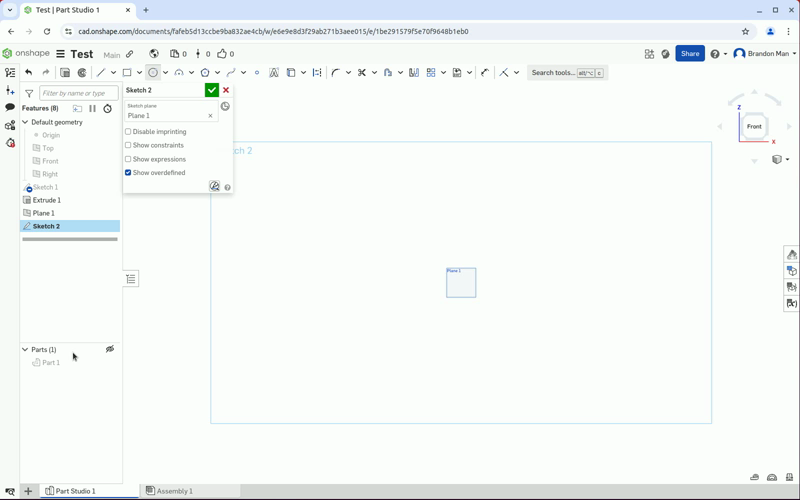
mouse_move(404, 226)
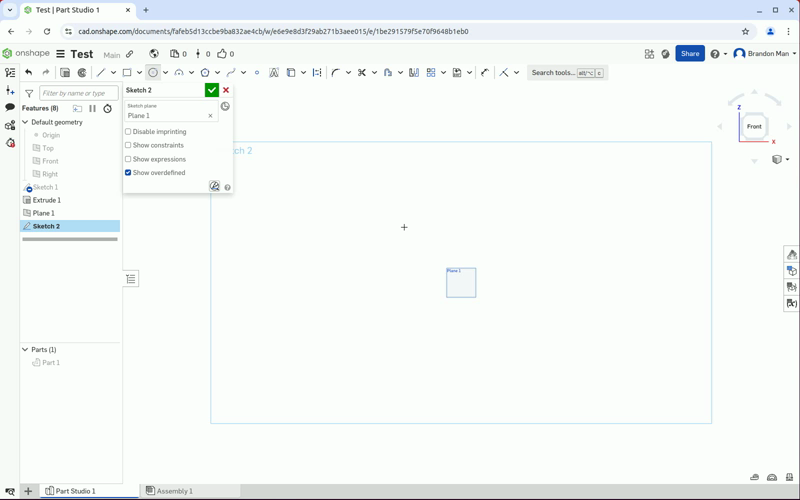
click(404, 226)
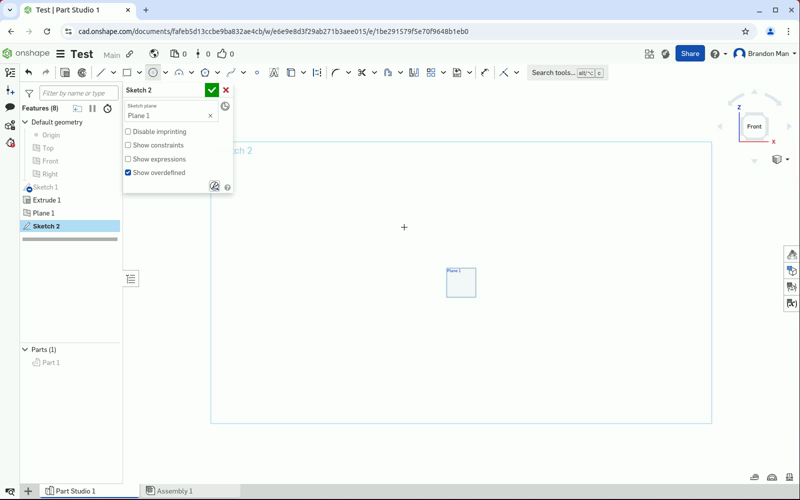
key_up(shift)
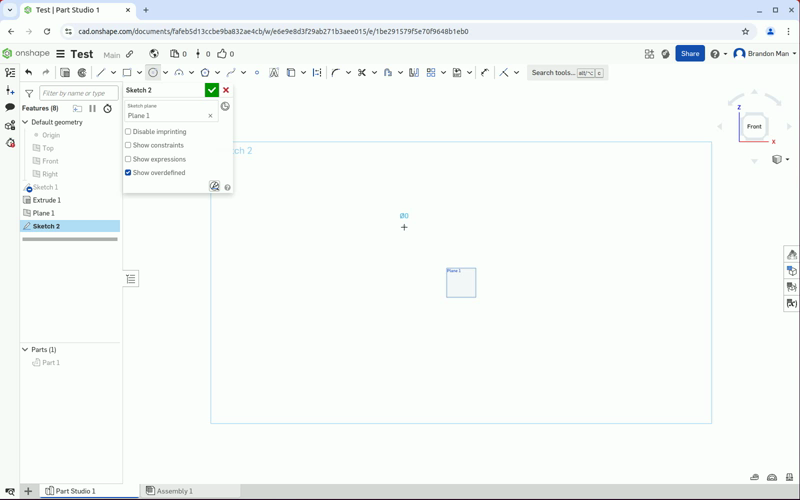
mouse_move(444, 226)
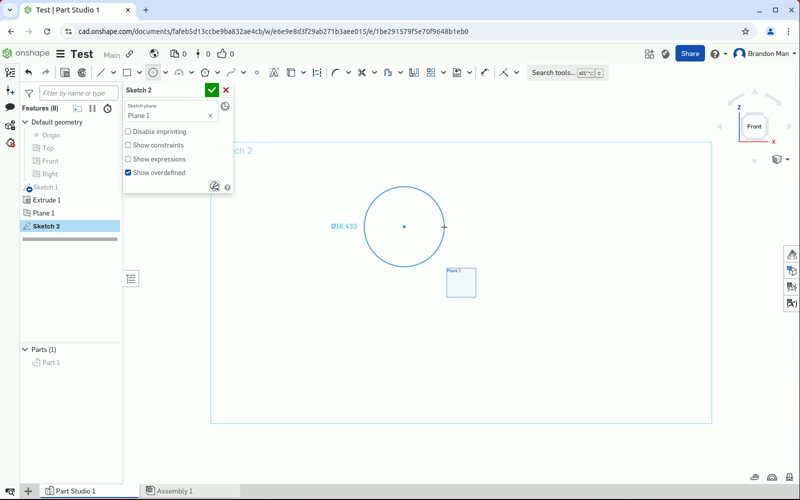
click(444, 226)
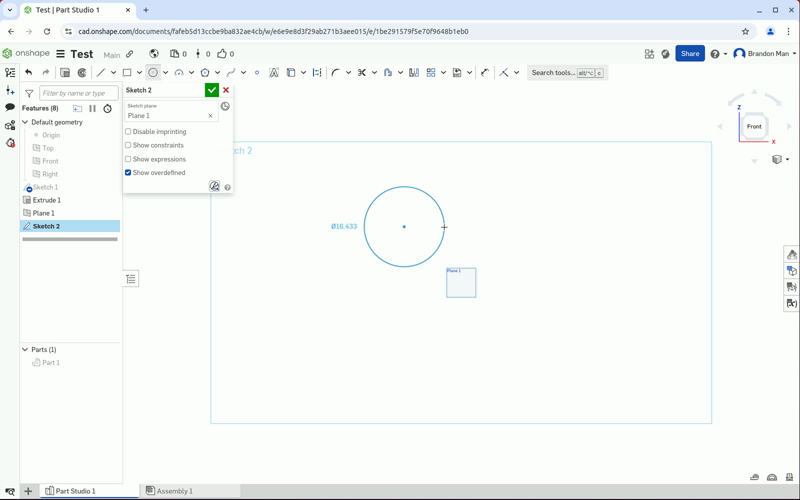
key(esc)
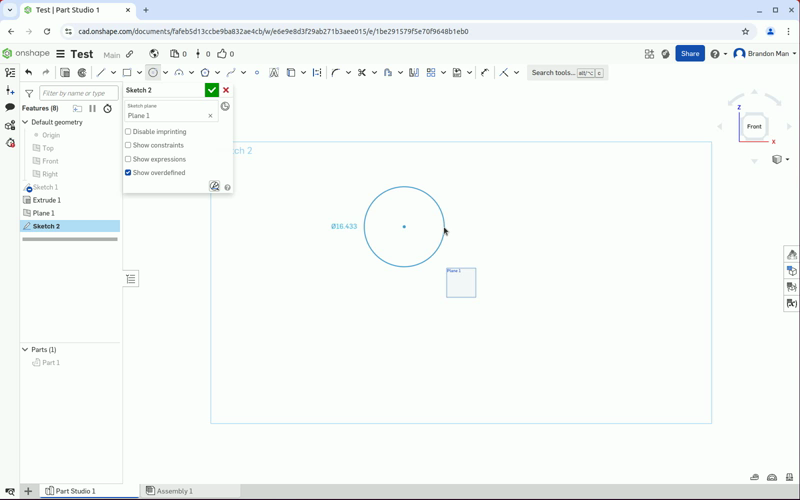
mouse_move(432, 231)
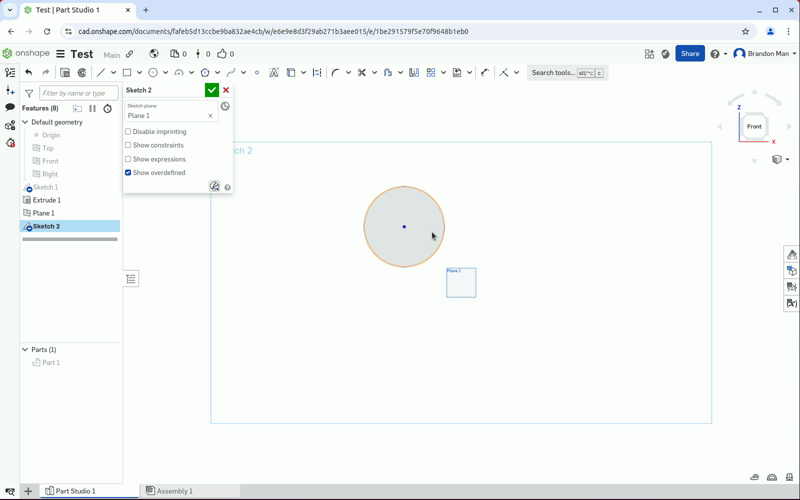
click(432, 231)
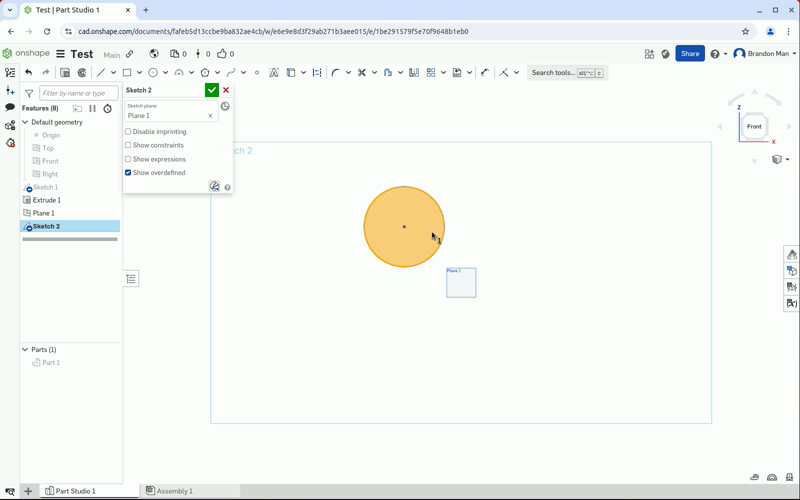
mouse_move(73, 352)
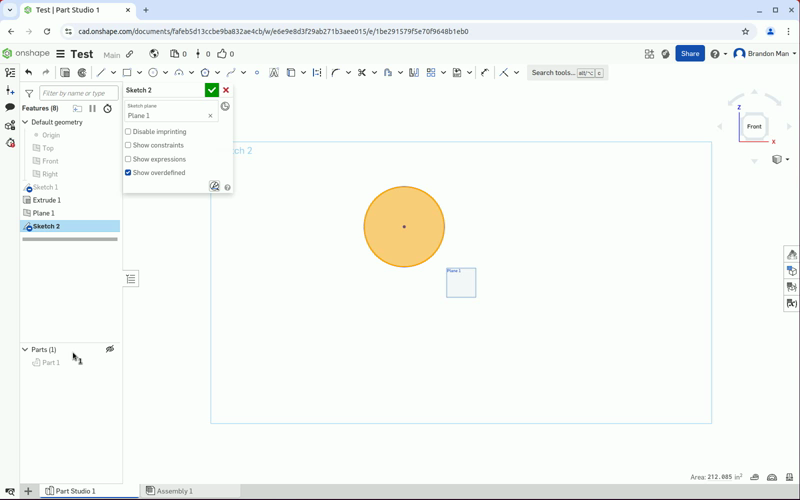
key(shift+y)
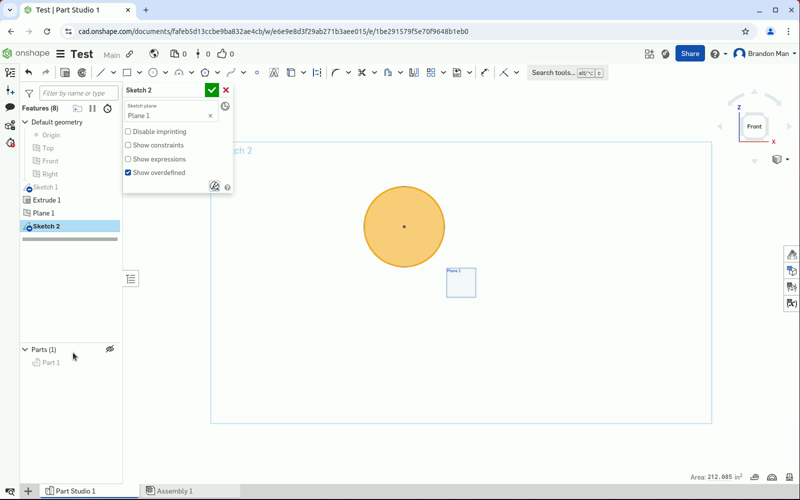
key(shift+e)
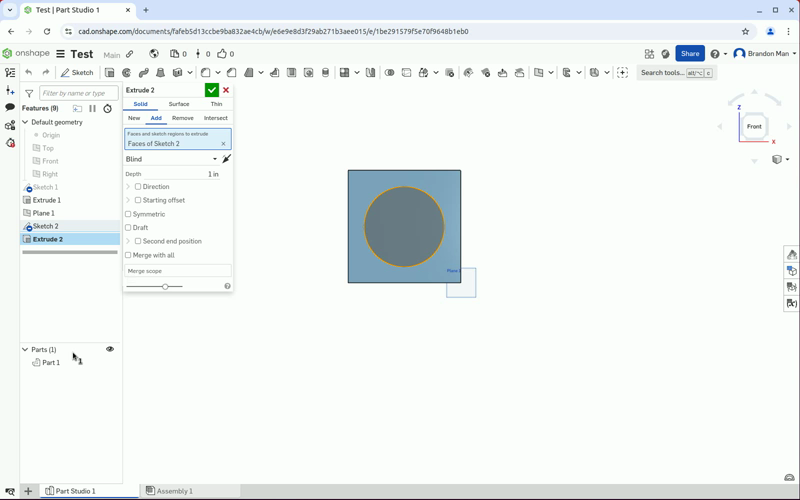
mouse_move(143, 106)
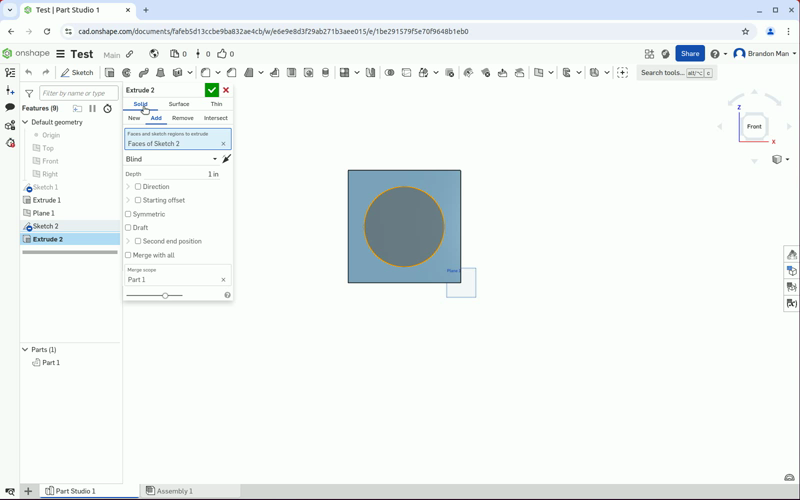
click(143, 106)
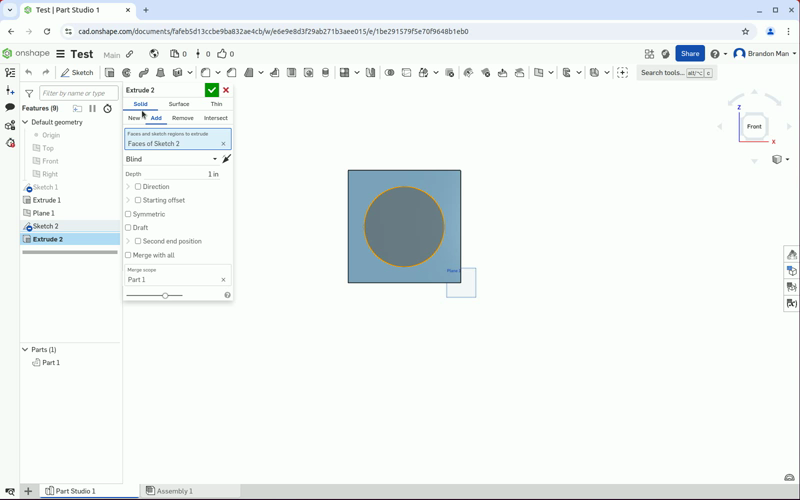
mouse_move(137, 120)
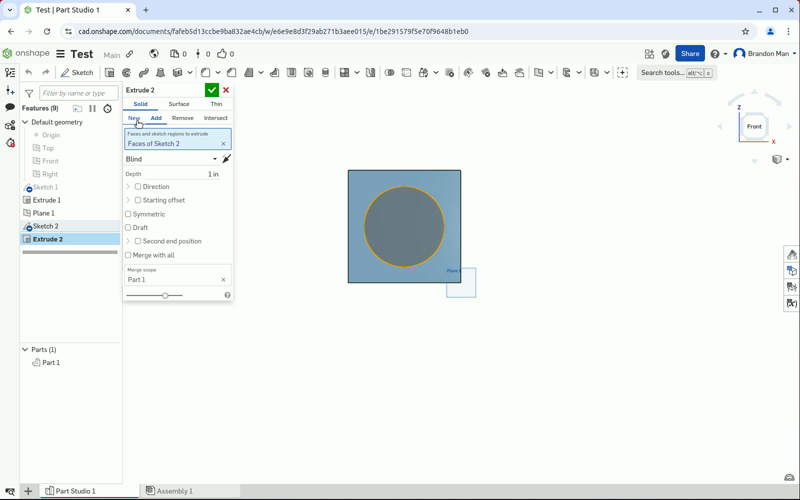
click(137, 120)
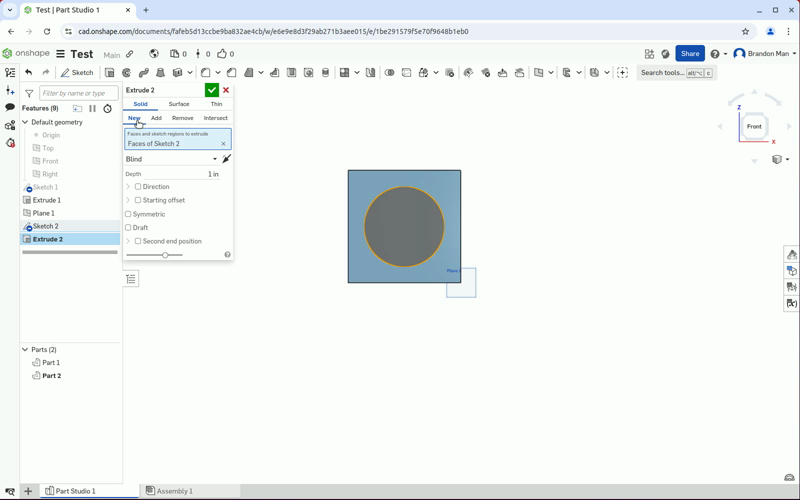
key(tab, 4)
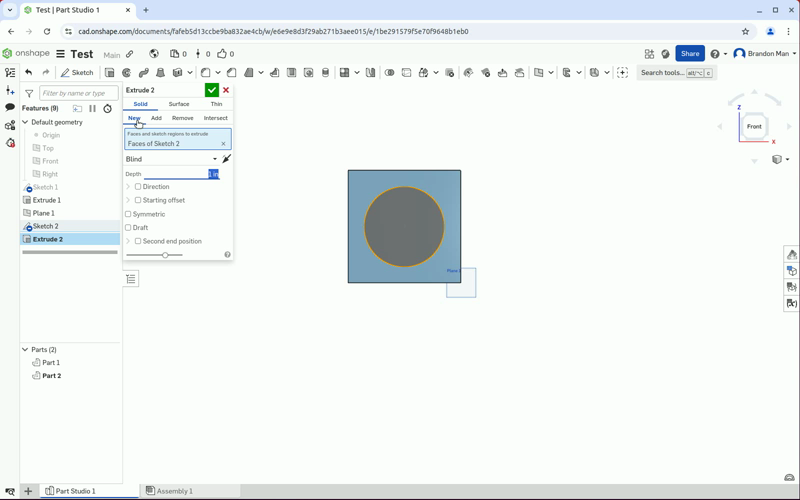
text(0.963)
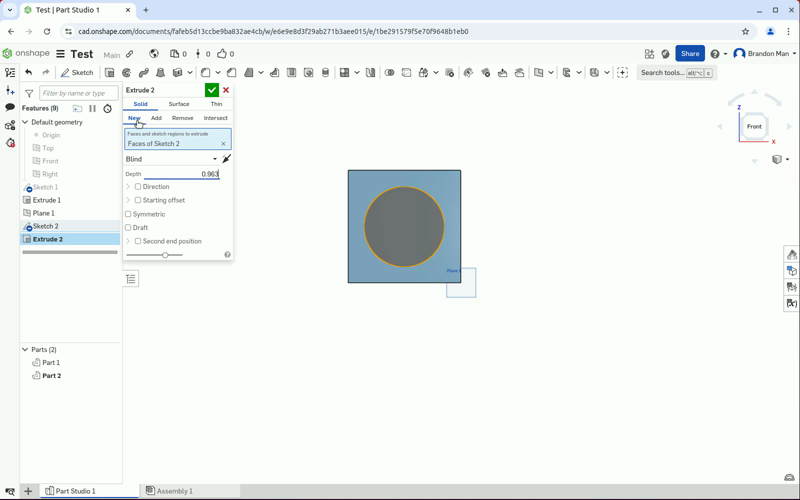
key(enter)
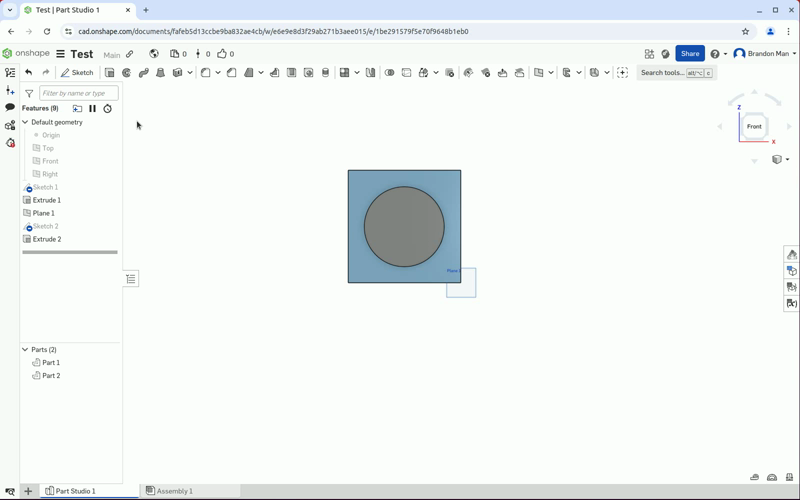
key(shift+h)
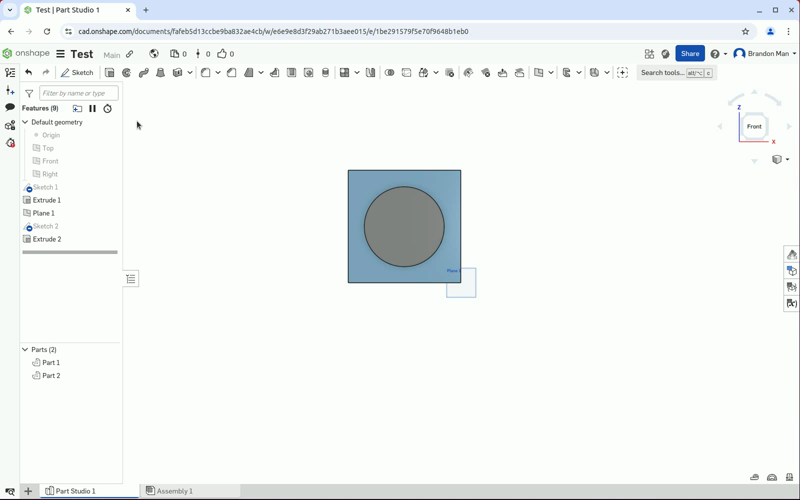
key(shift+h)
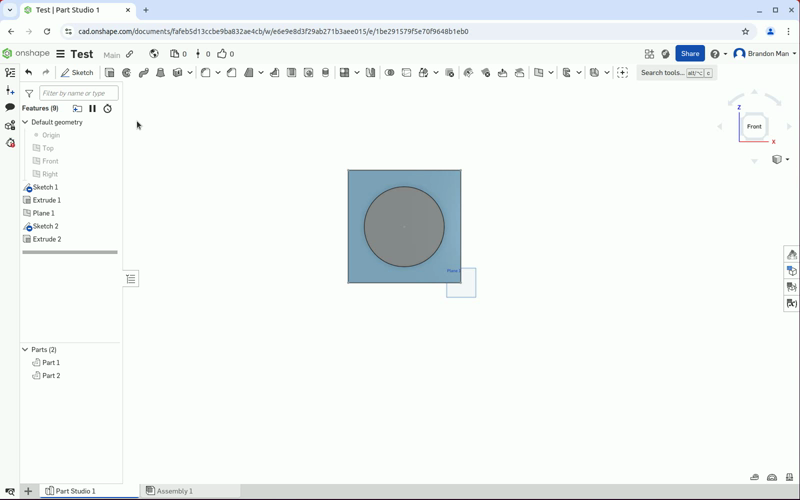
key(shift+7)
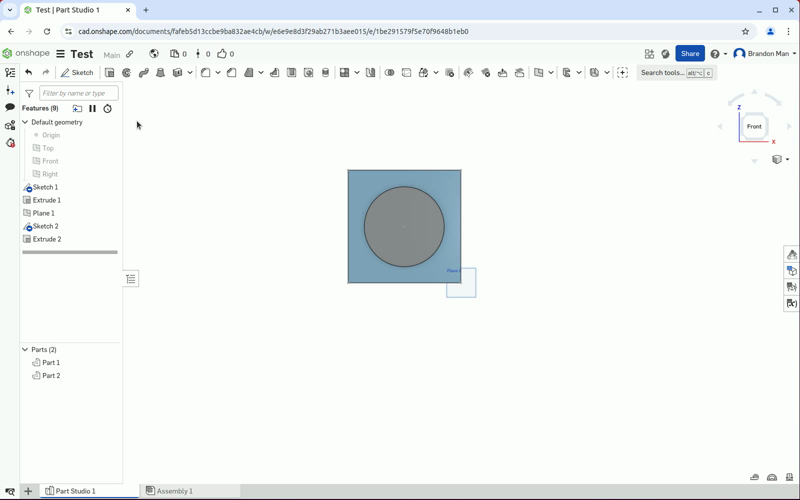
key(left, 2)
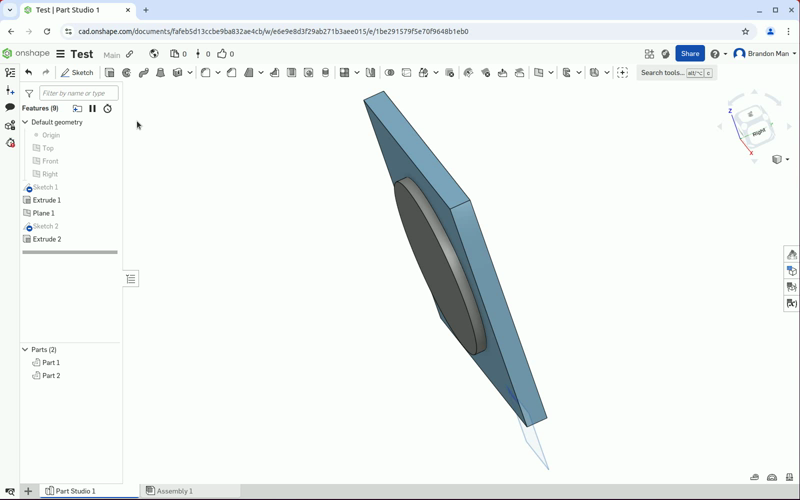
key(down, 2)
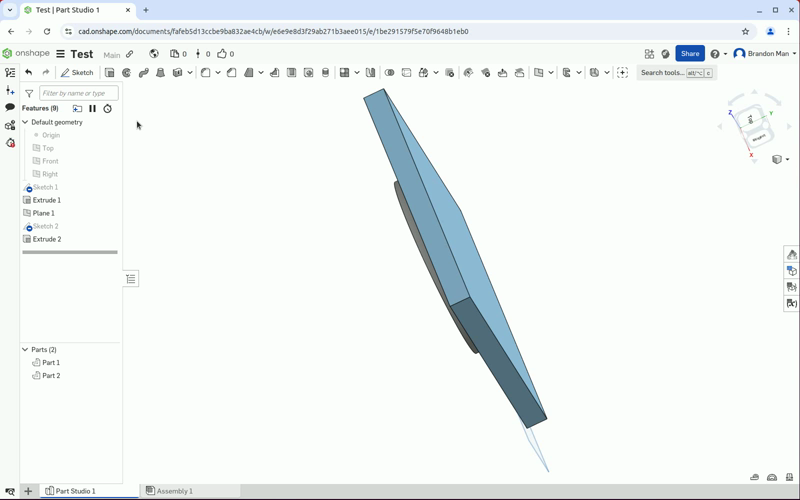
key(up, 2)
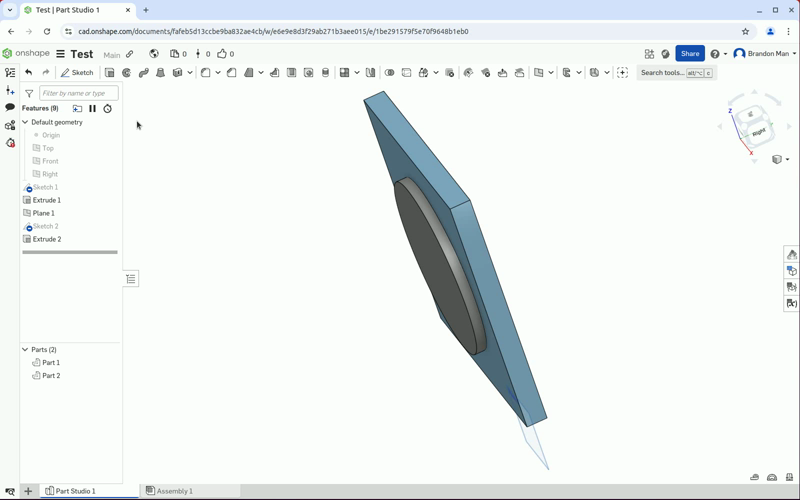
key(right, 2)
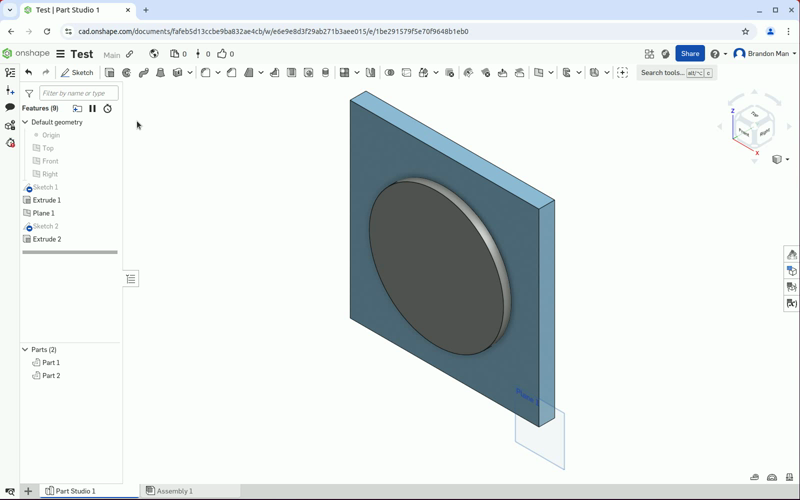
mouse_move(73, 189)
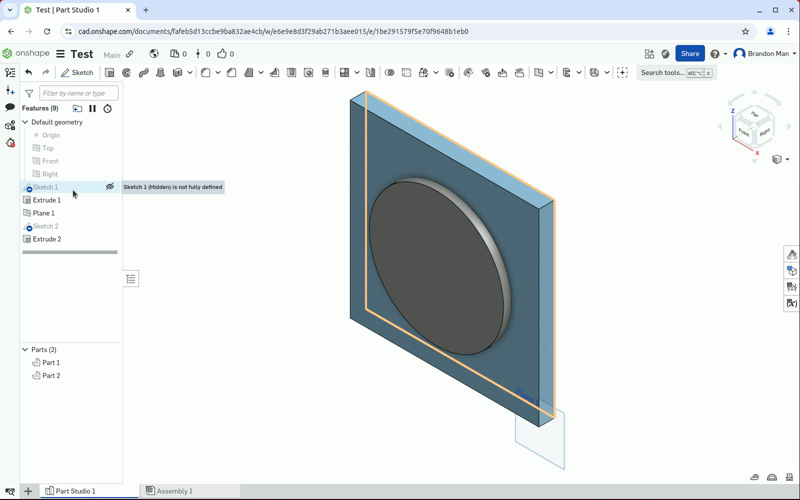
click(73, 189)